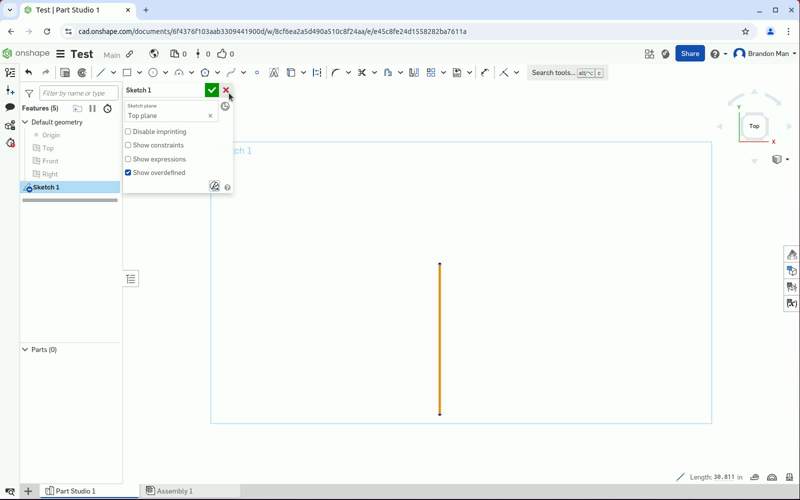
key(shift+h)
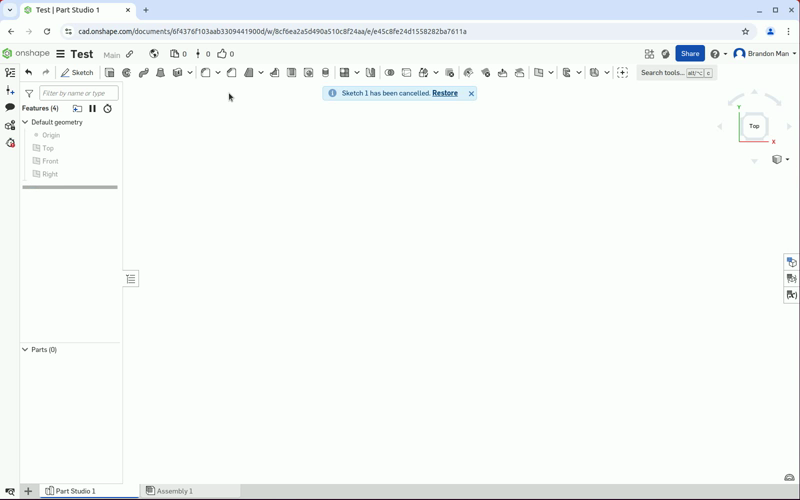
mouse_move(73, 352)
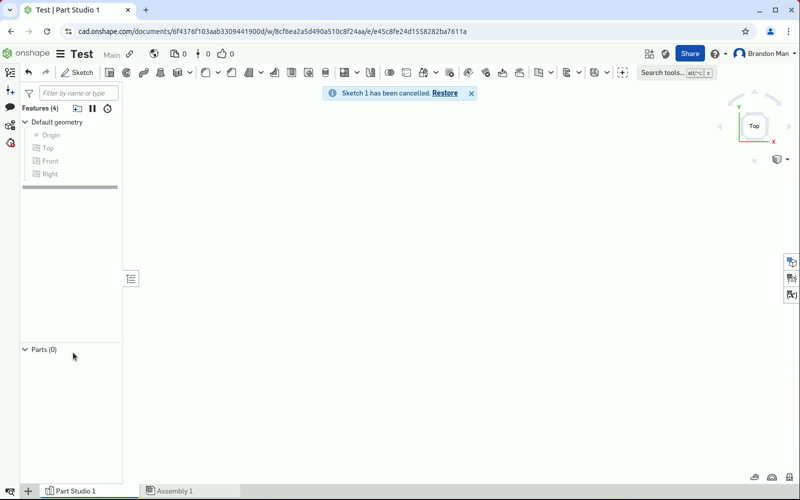
key(y)
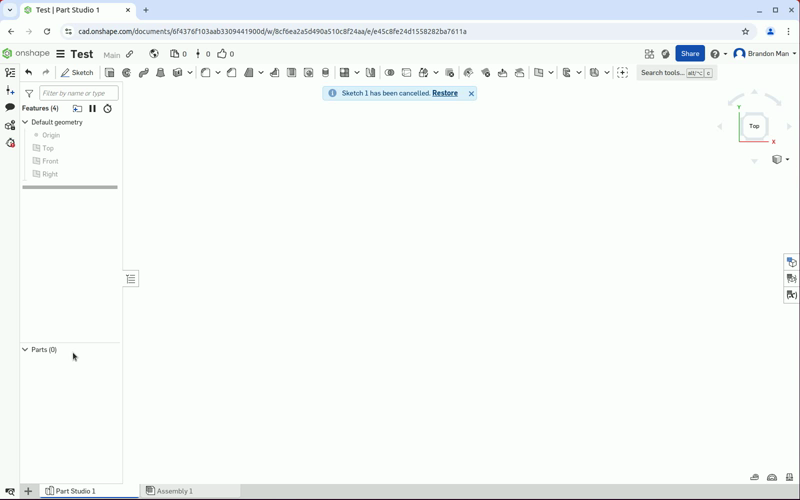
key(shift+p)
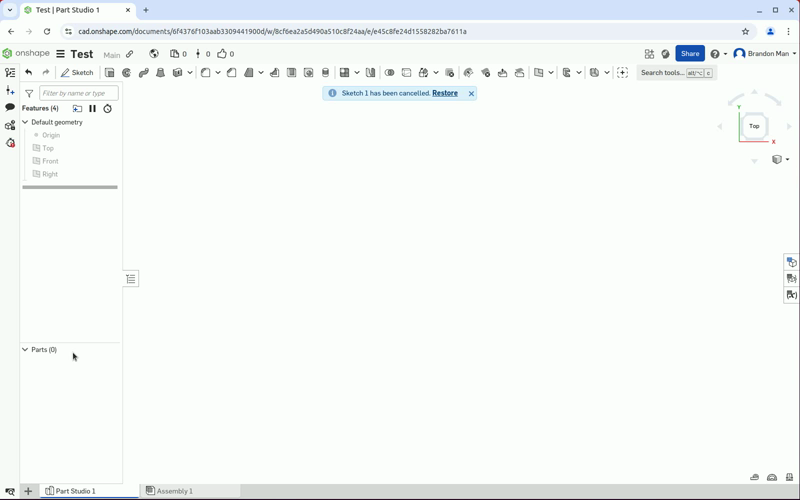
key(space)
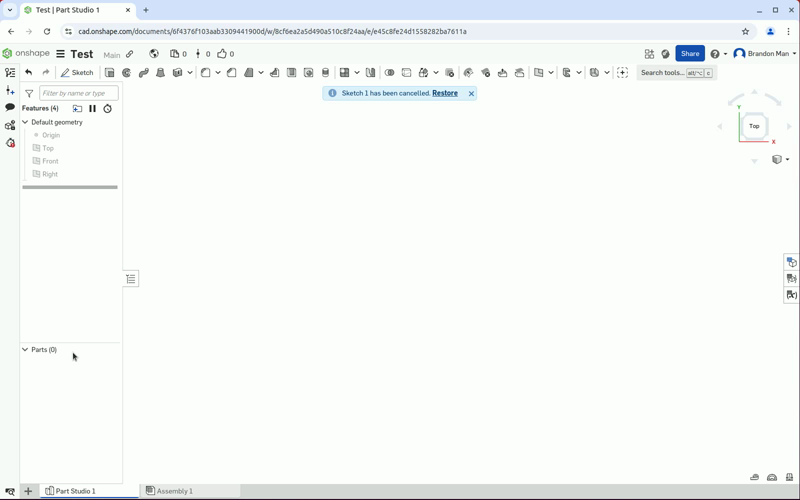
key_down(shift)
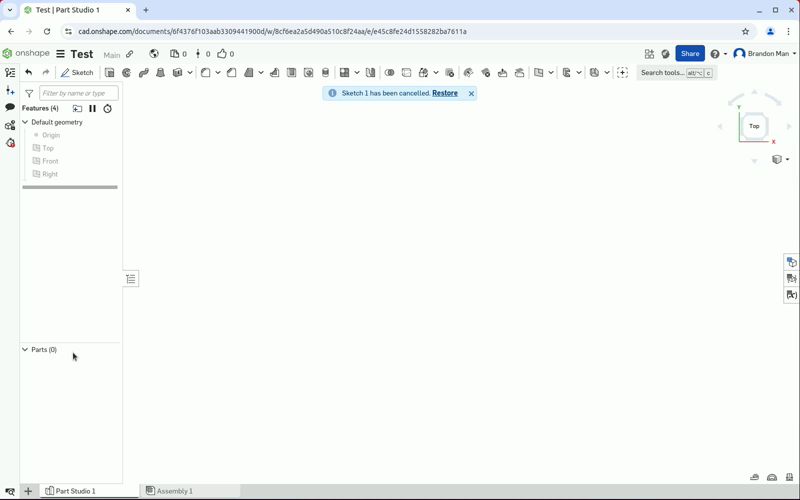
key(up)
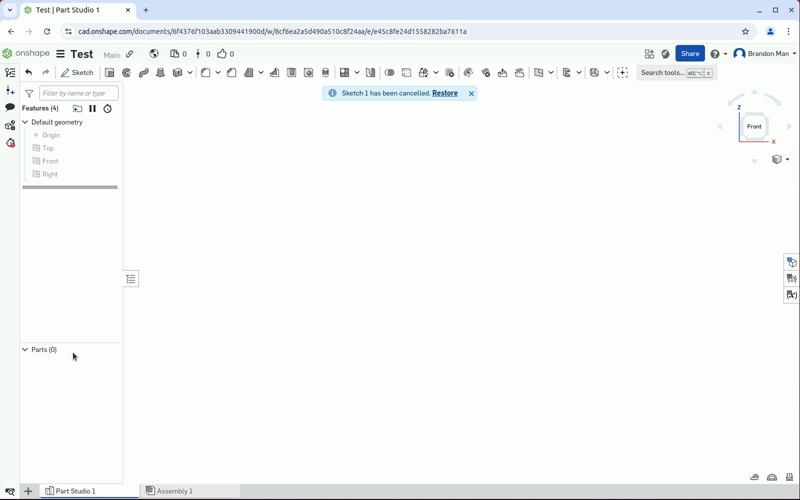
key_up(shift)
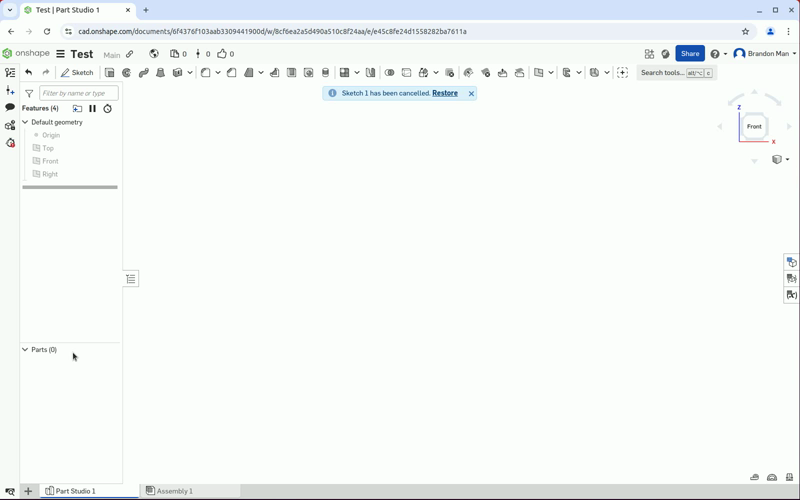
mouse_move(73, 352)
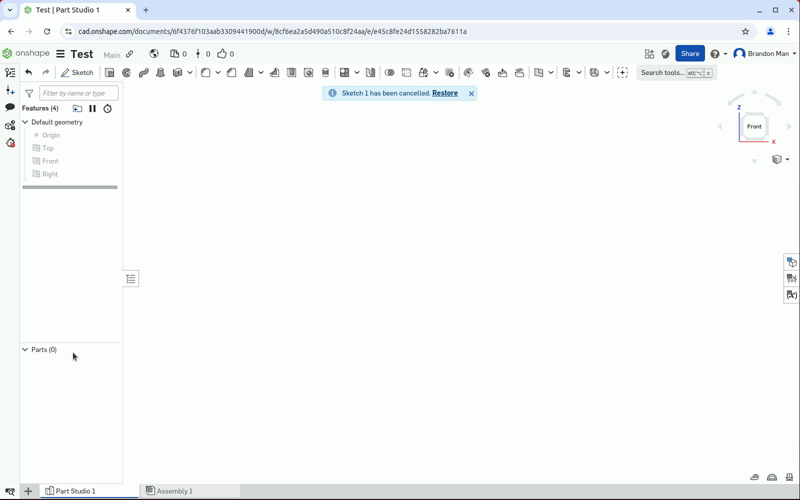
key(shift+y)
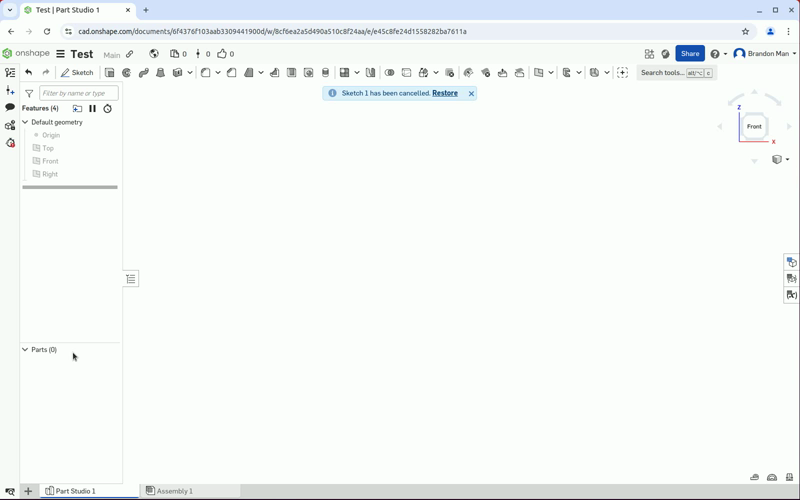
key(shift+s)
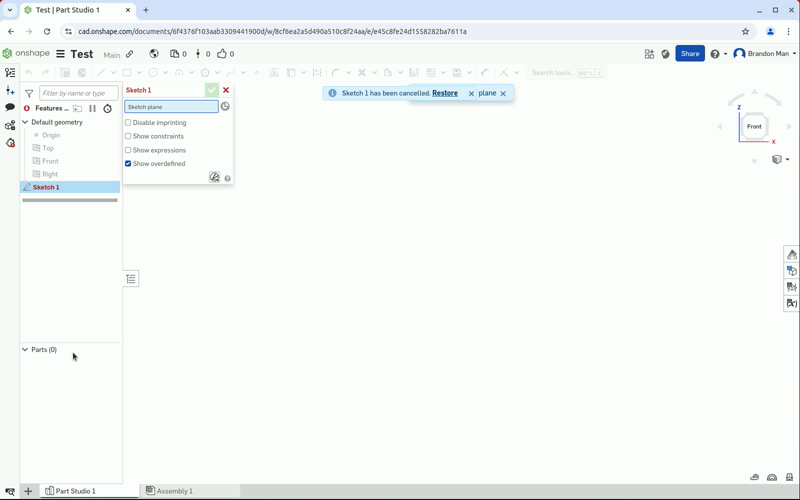
mouse_move(73, 163)
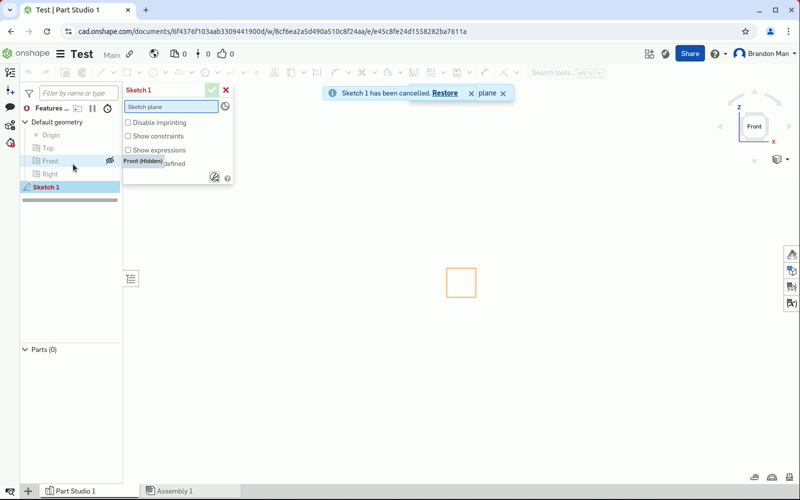
click(73, 163)
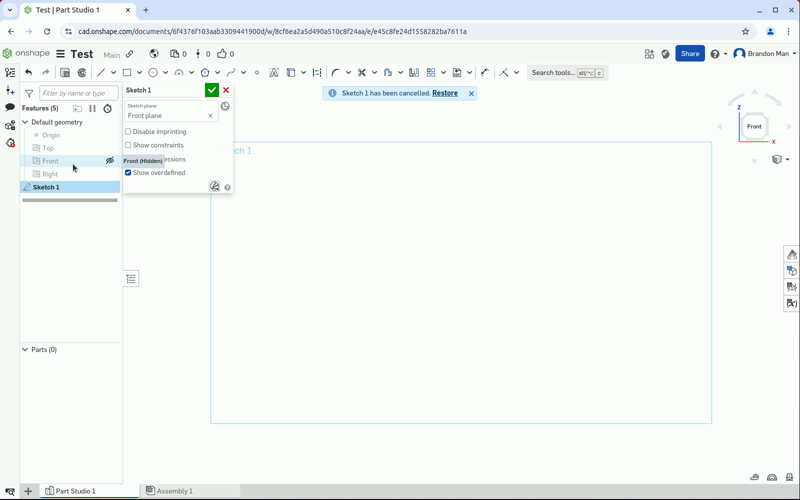
mouse_move(73, 352)
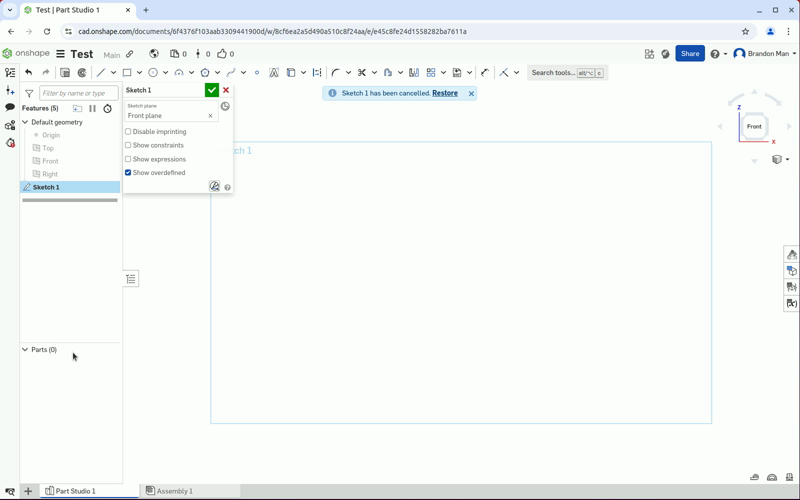
key(y)
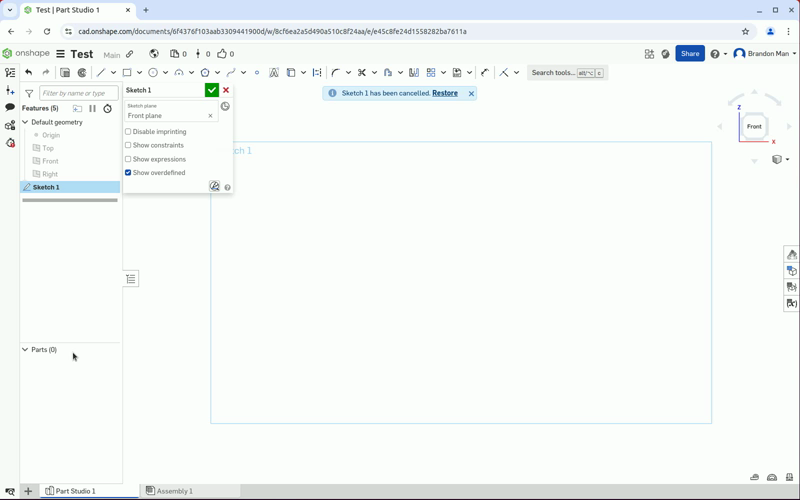
key(l)
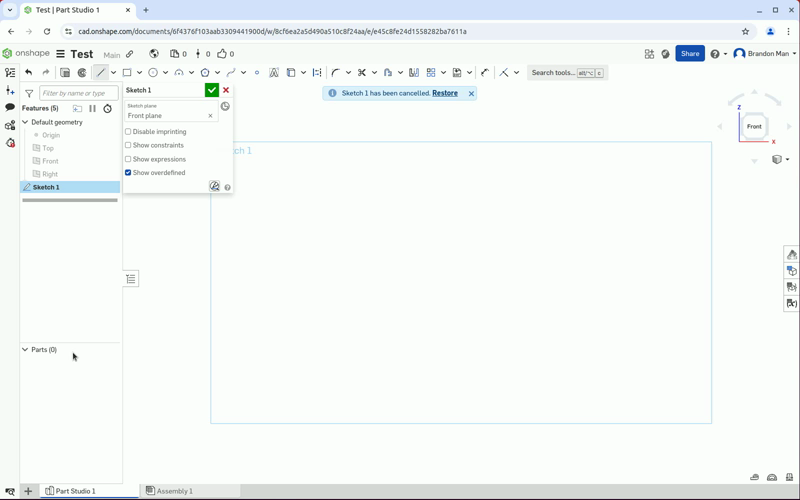
key_down(shift)
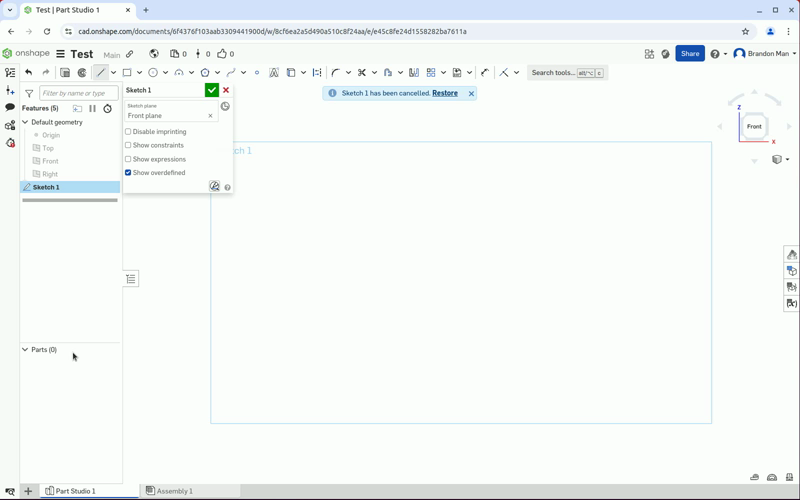
mouse_move(416, 351)
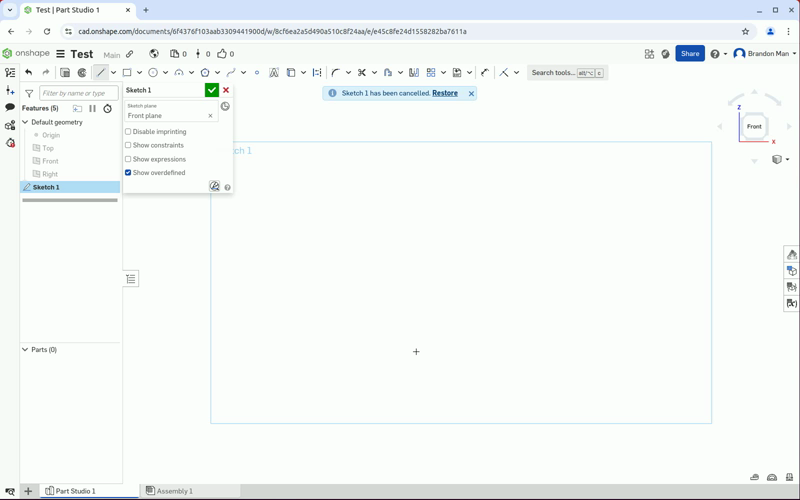
click(416, 351)
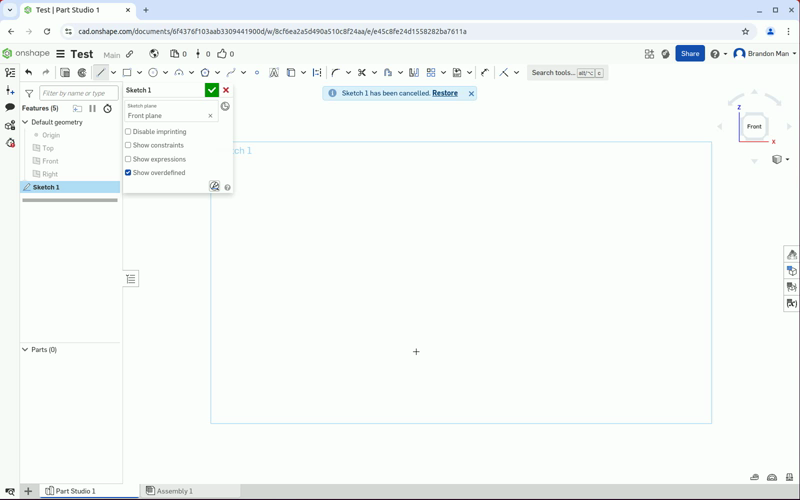
key_up(shift)
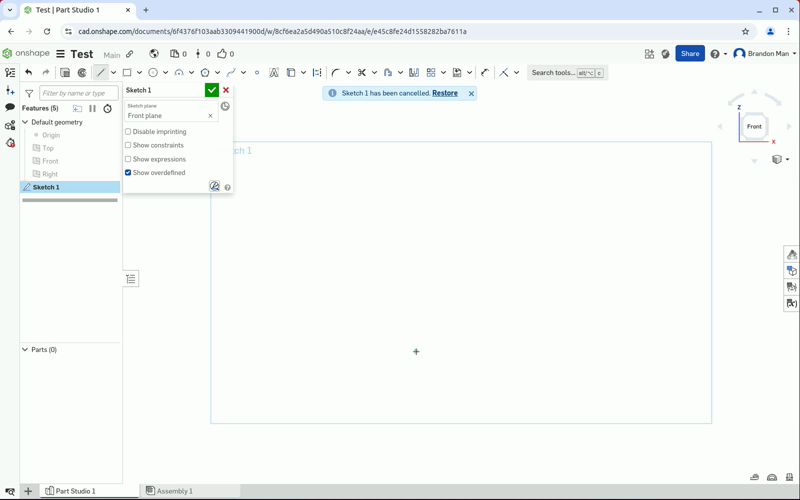
key_down(shift)
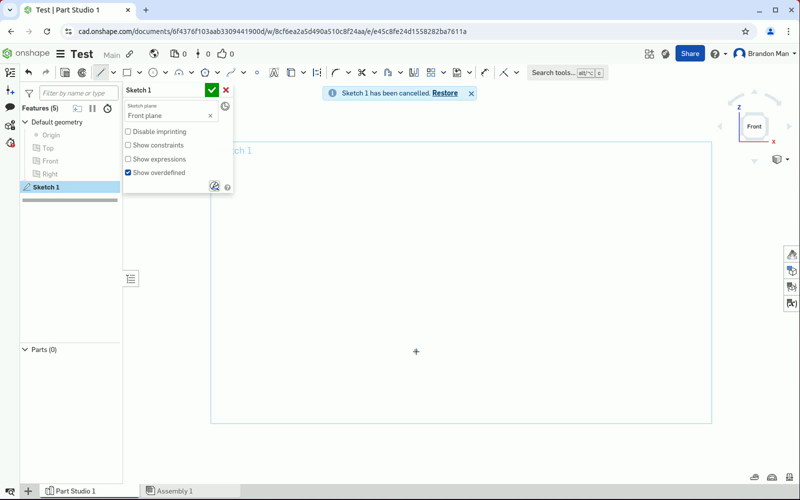
mouse_move(504, 351)
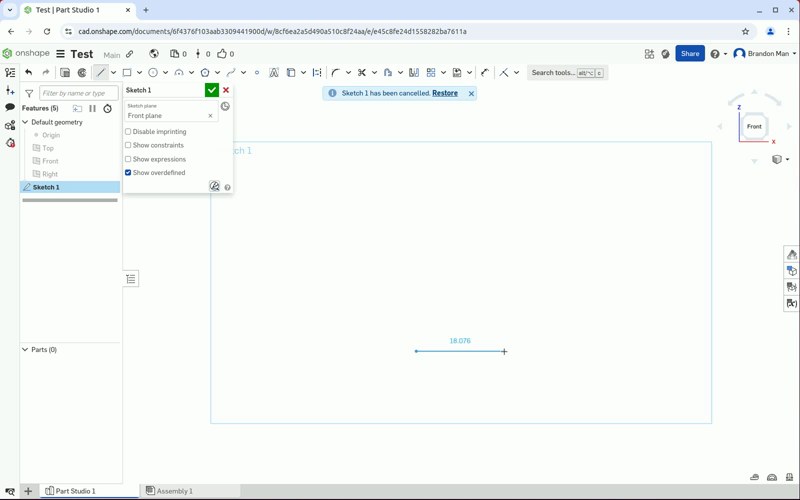
click(504, 351)
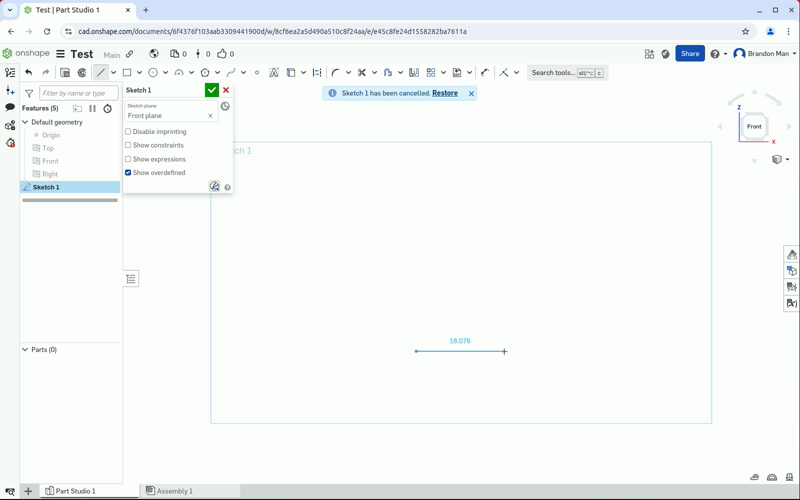
key_up(shift)
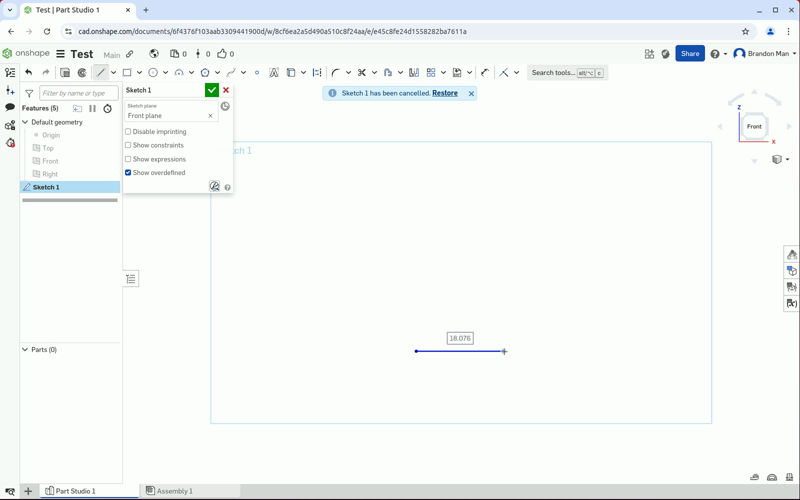
key_down(shift)
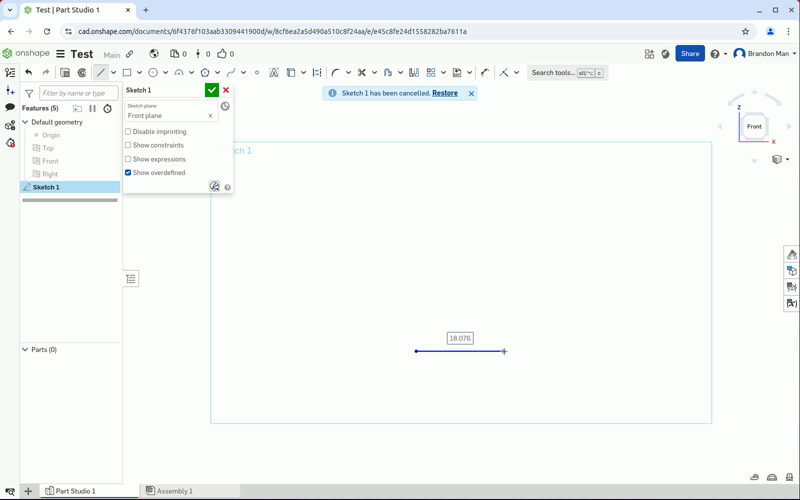
mouse_move(504, 213)
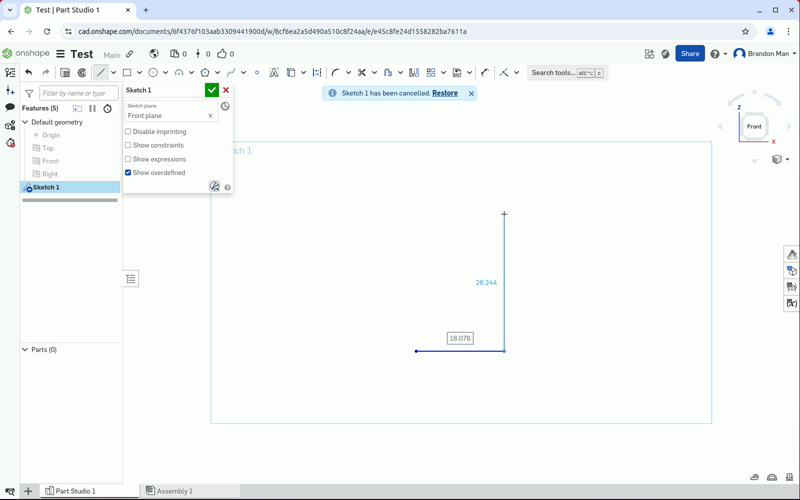
click(504, 213)
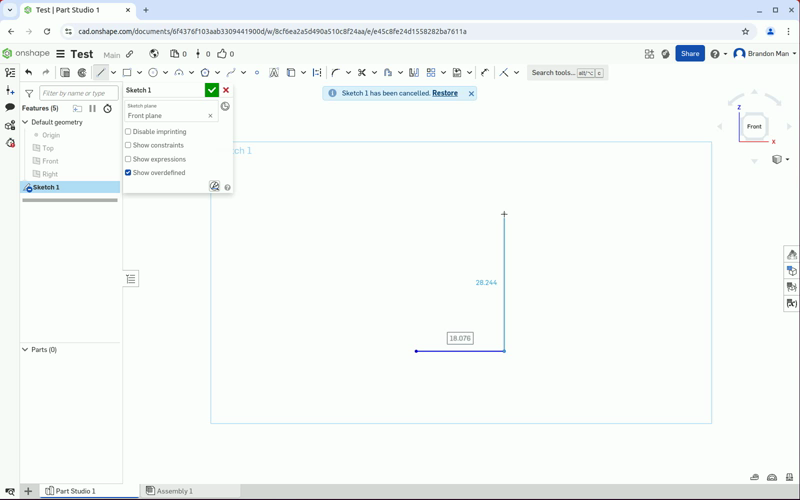
key_up(shift)
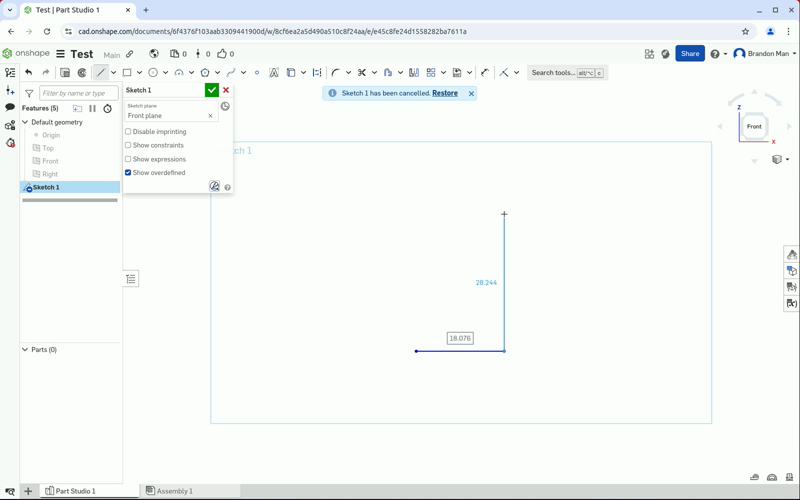
key_down(shift)
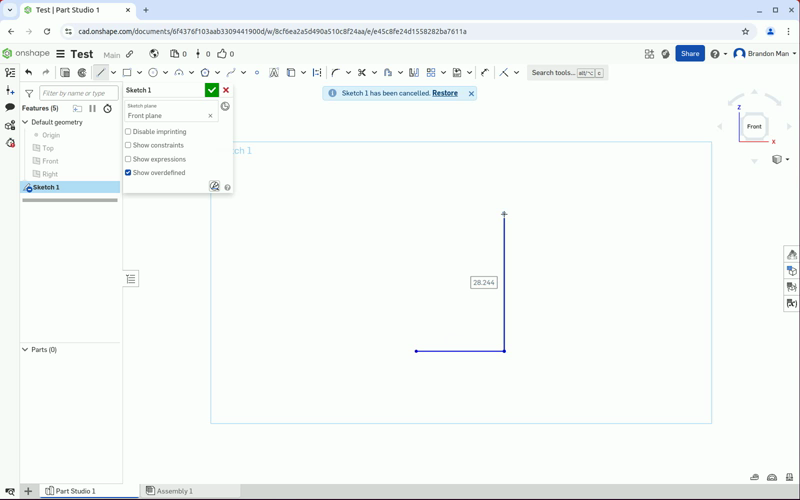
mouse_move(534, 213)
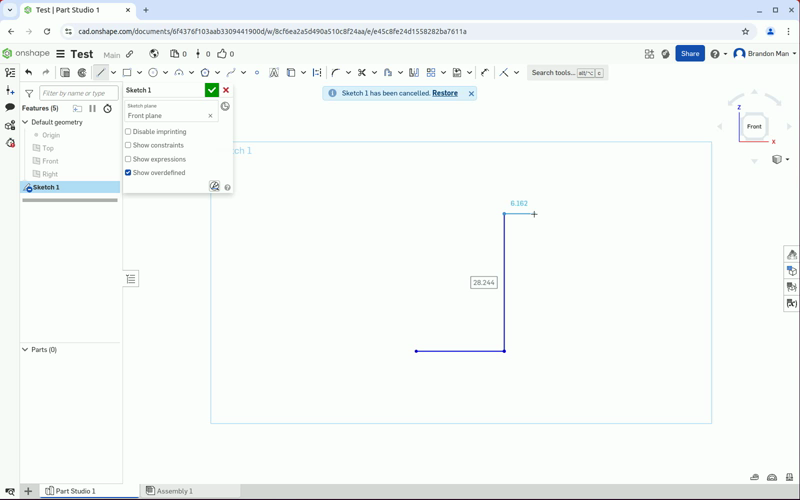
mouse_move(479, 213)
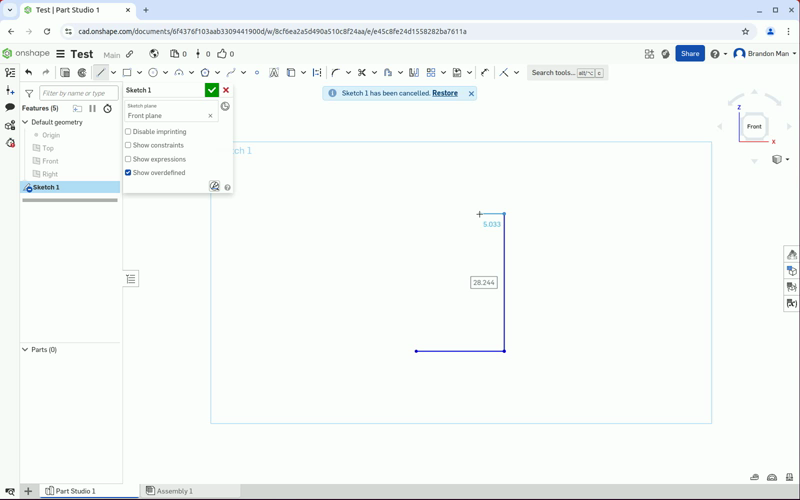
click(479, 213)
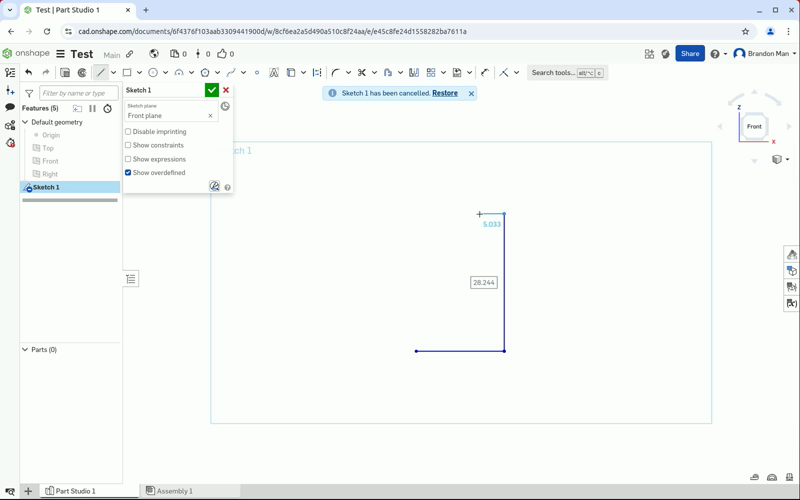
key_up(shift)
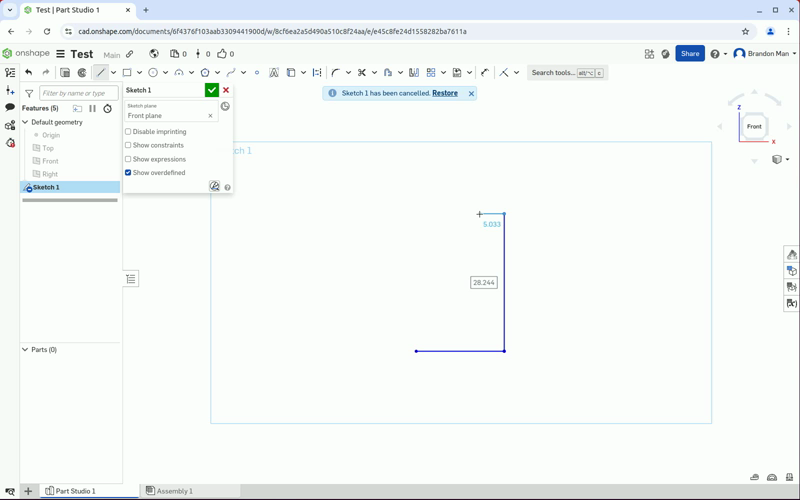
key(esc)
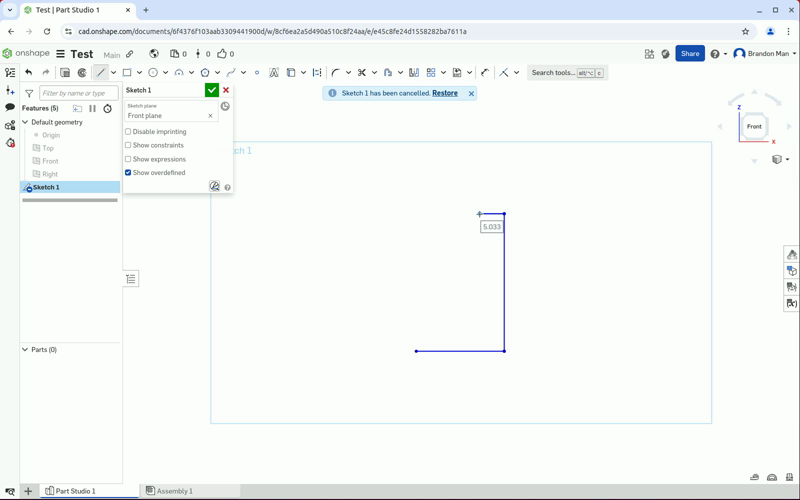
key(a)
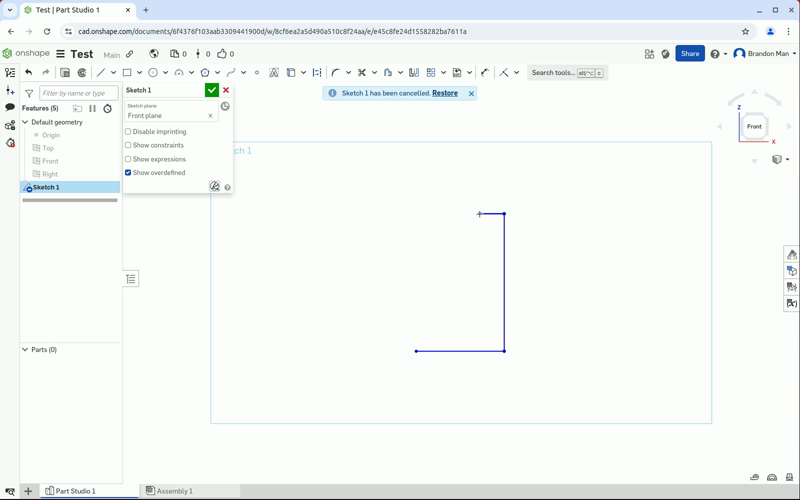
mouse_move(479, 213)
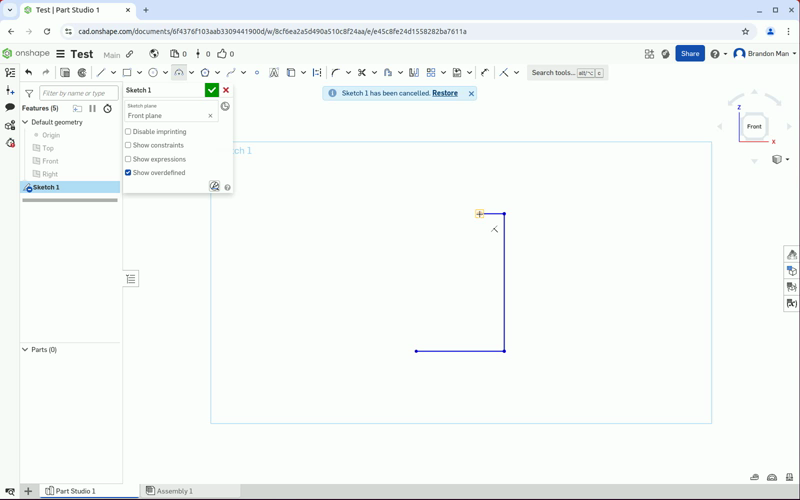
click(479, 213)
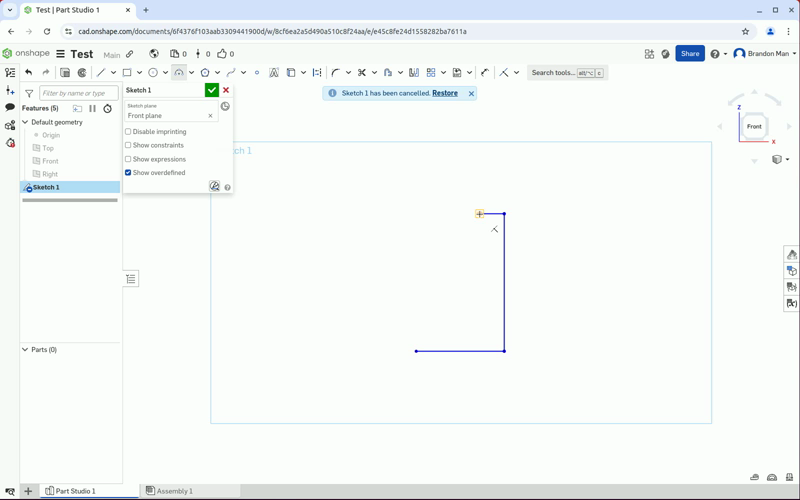
key_down(shift)
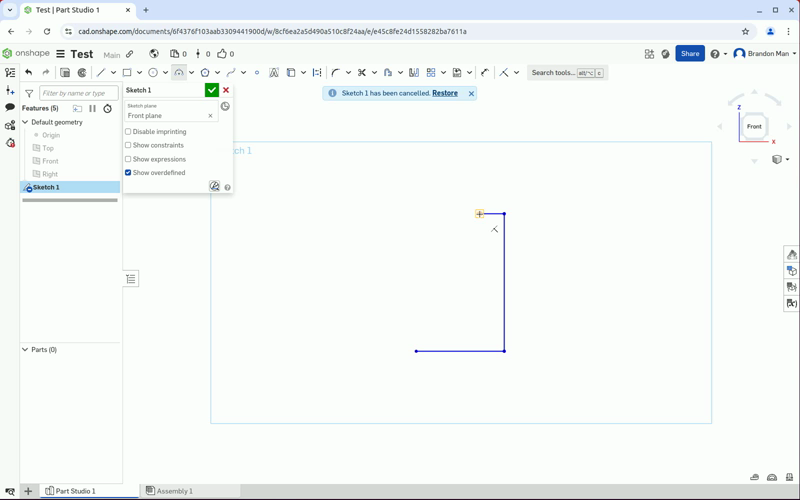
mouse_move(442, 213)
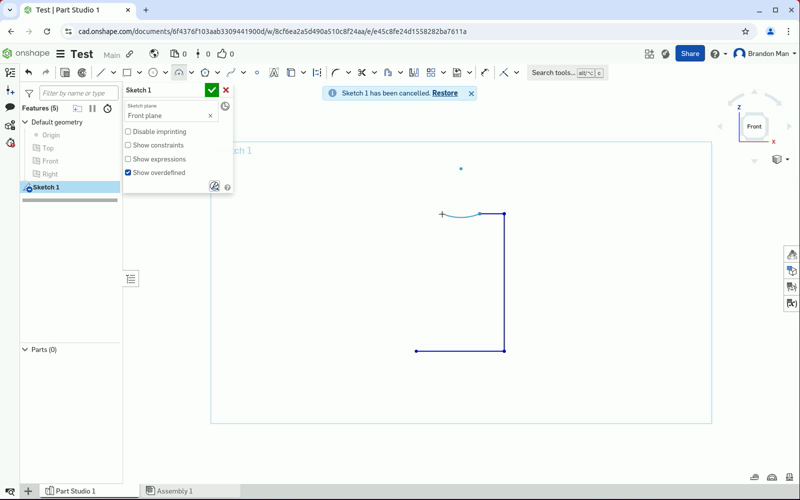
click(442, 213)
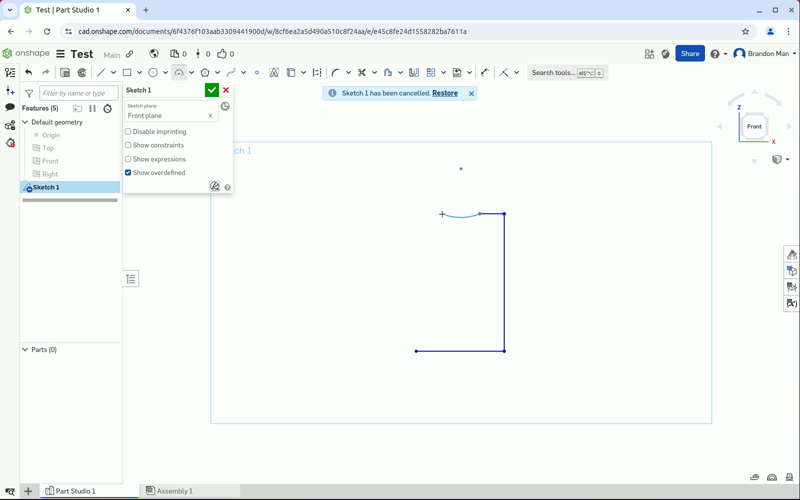
mouse_move(460, 232)
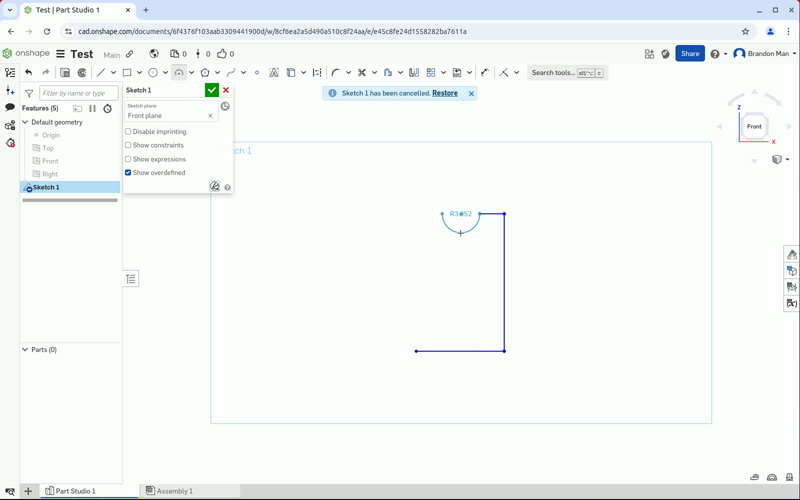
click(460, 232)
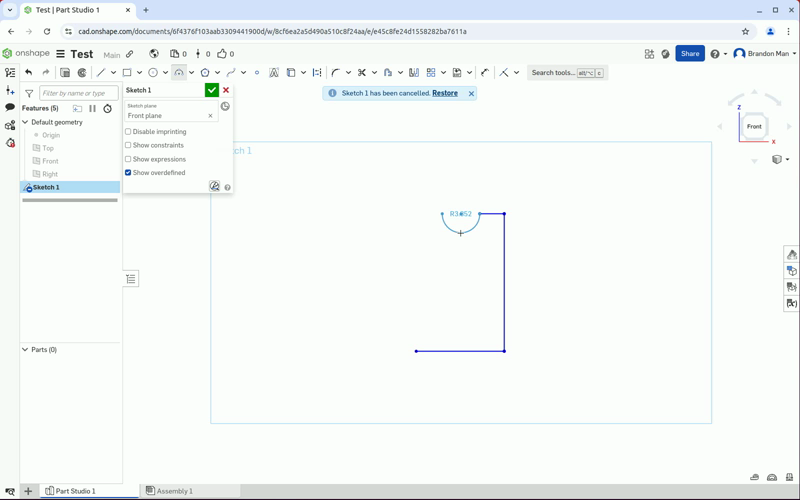
key_up(shift)
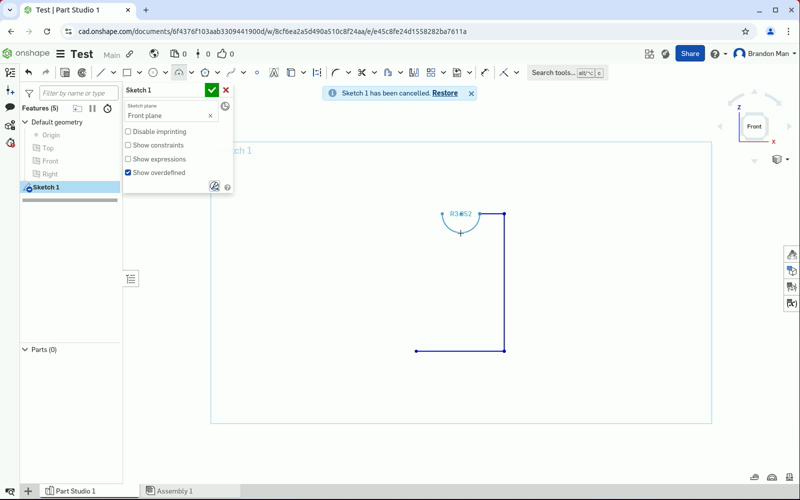
key(esc)
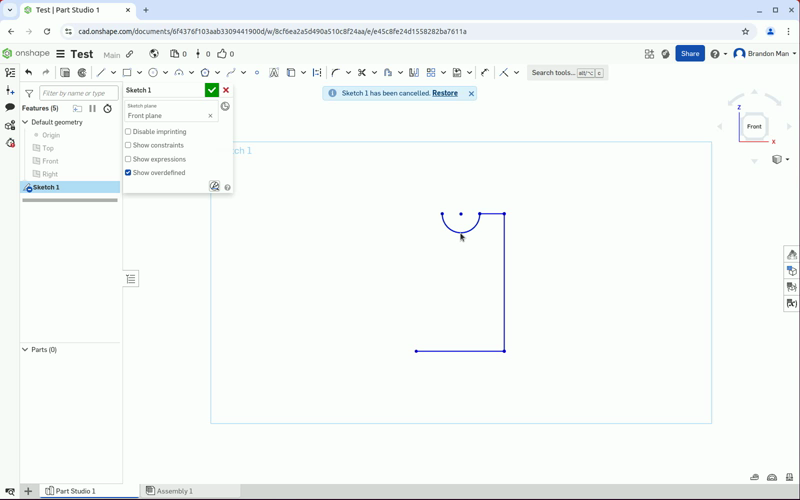
key(l)
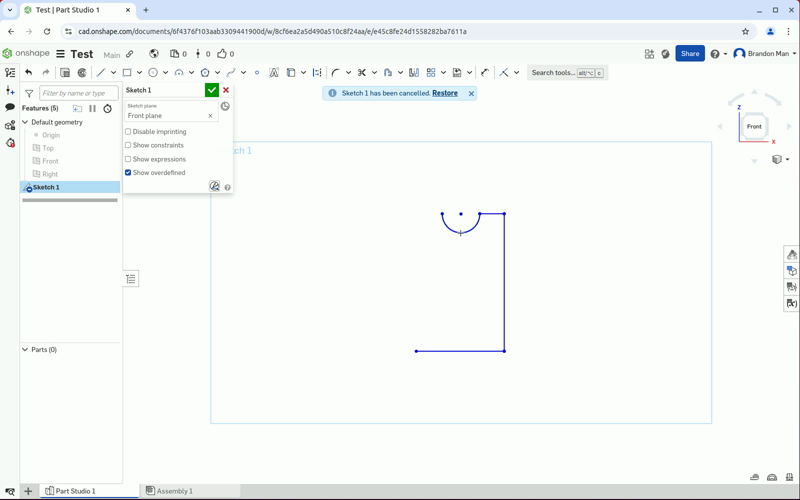
mouse_move(442, 213)
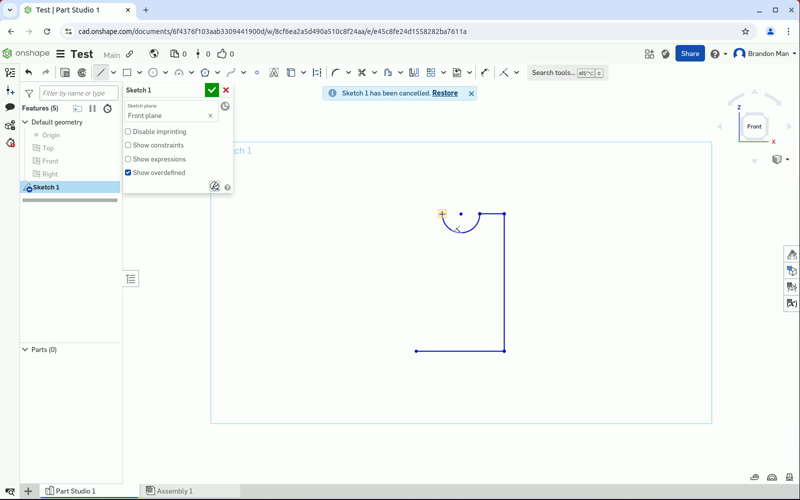
click(442, 213)
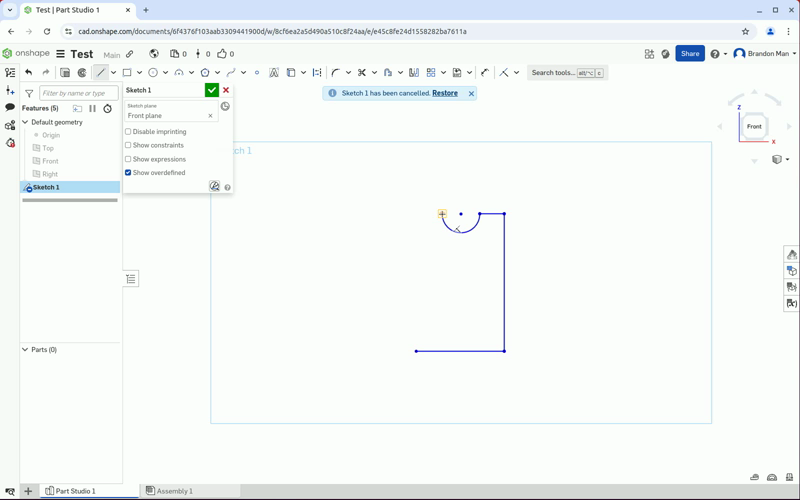
key_down(shift)
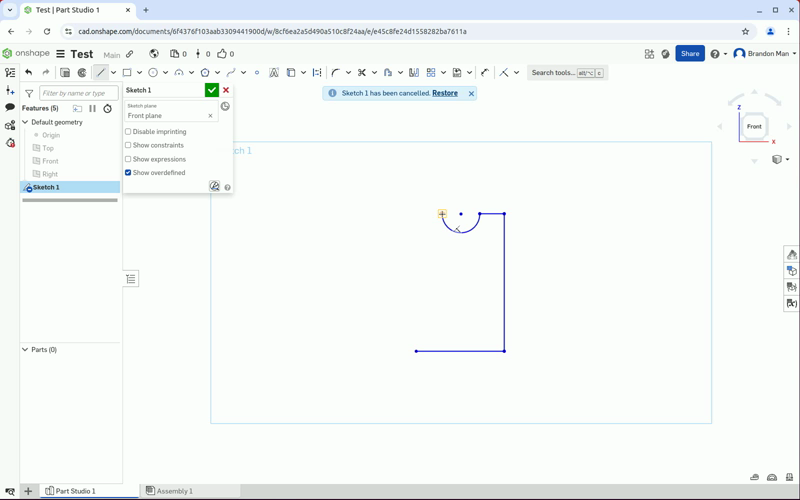
mouse_move(472, 213)
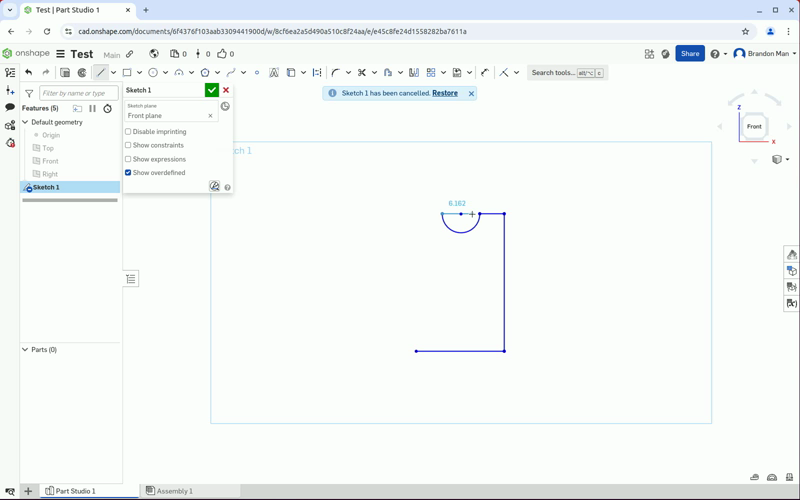
mouse_move(416, 213)
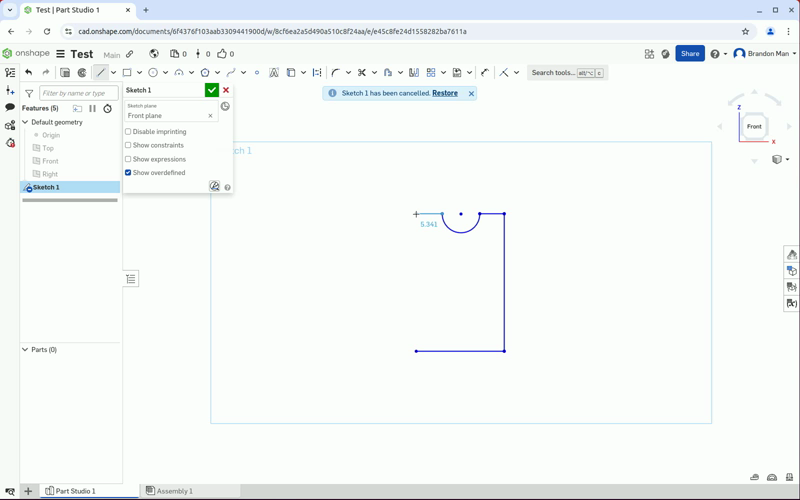
click(416, 213)
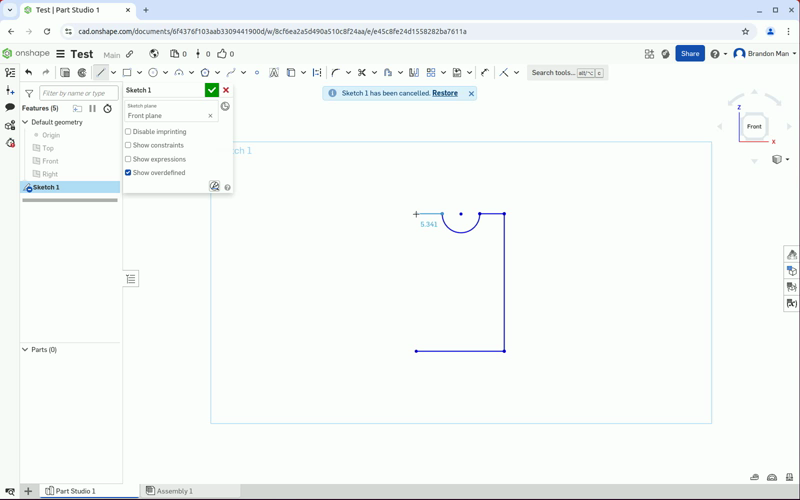
key_up(shift)
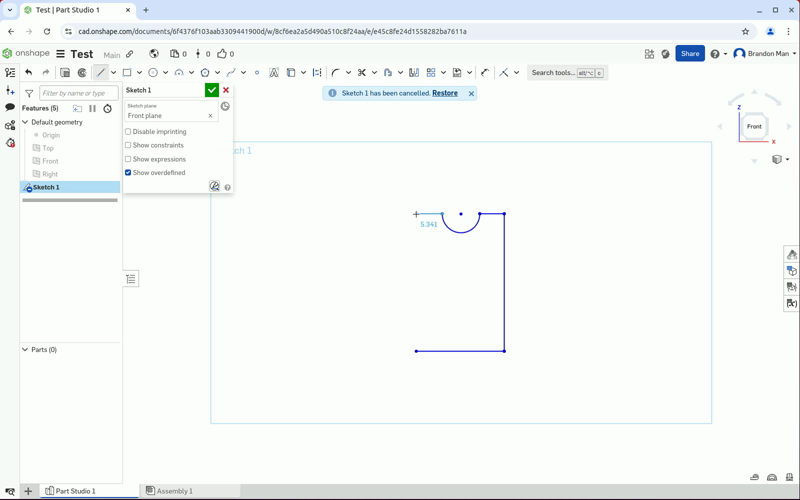
key_down(shift)
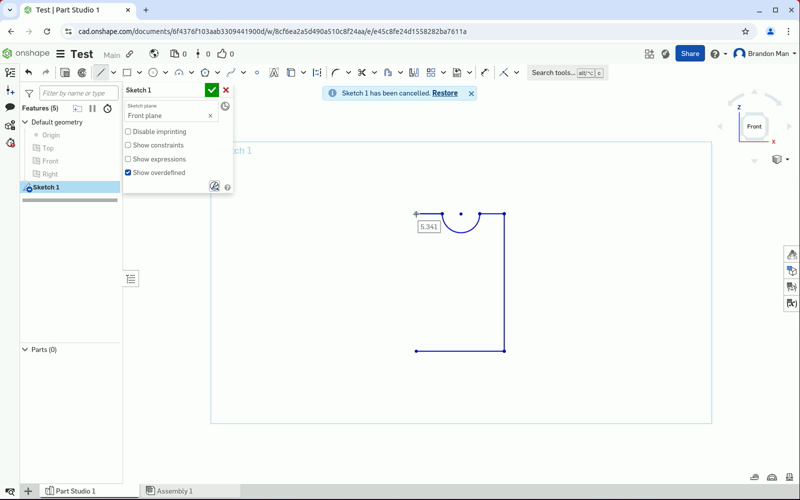
mouse_move(416, 351)
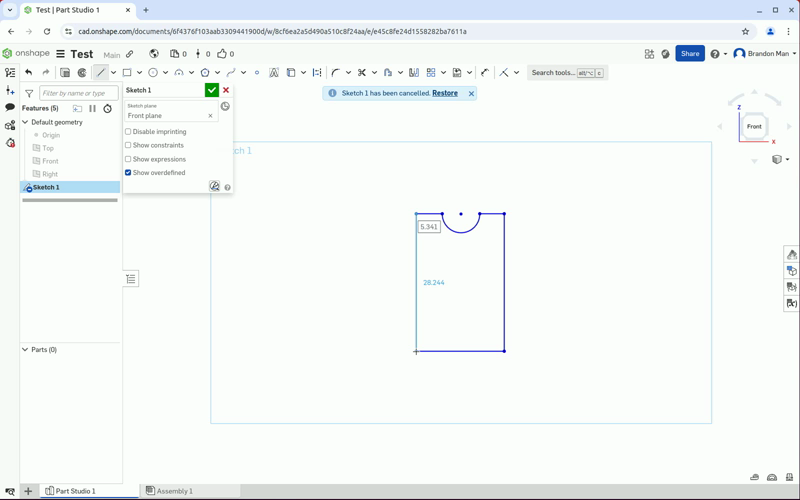
key_up(shift)
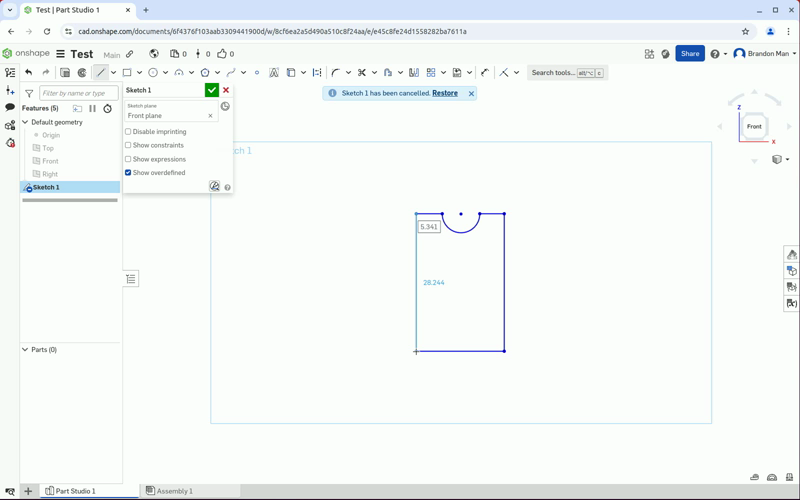
click(416, 351)
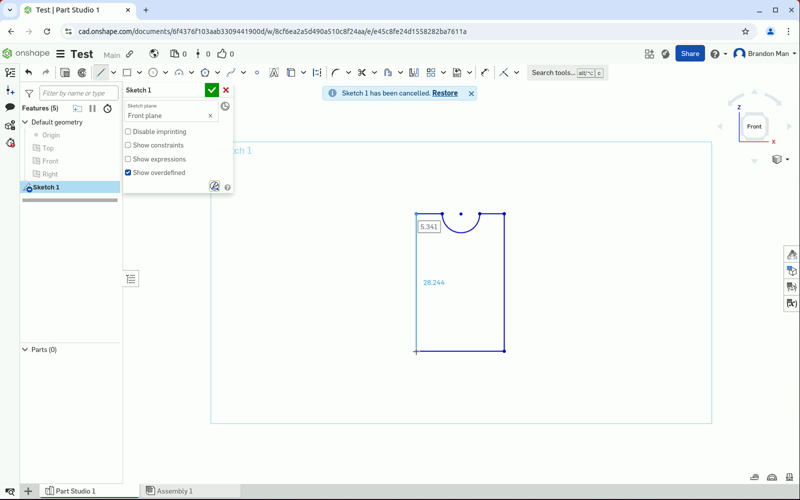
key(esc)
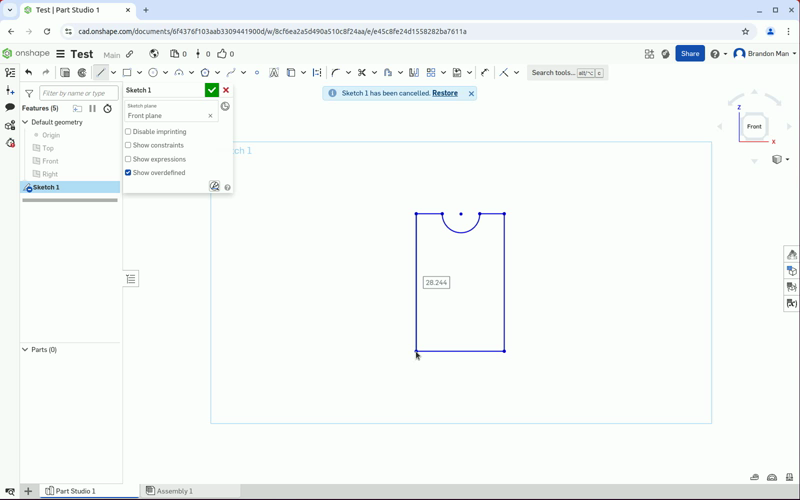
mouse_move(431, 326)
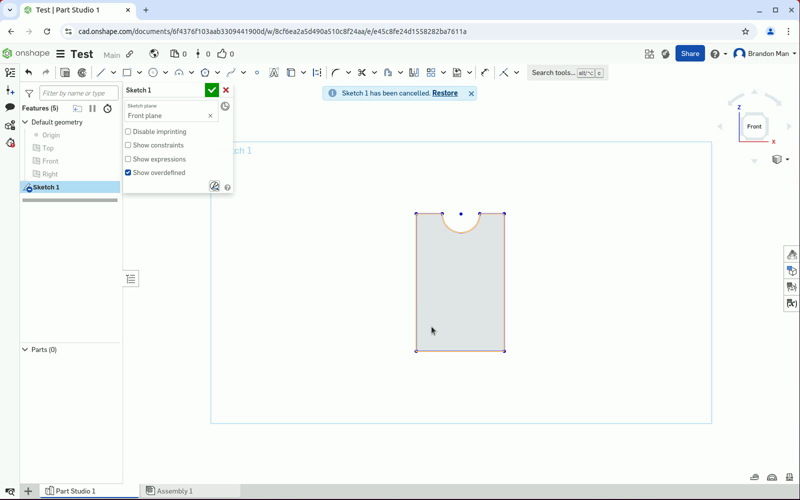
scroll(6)
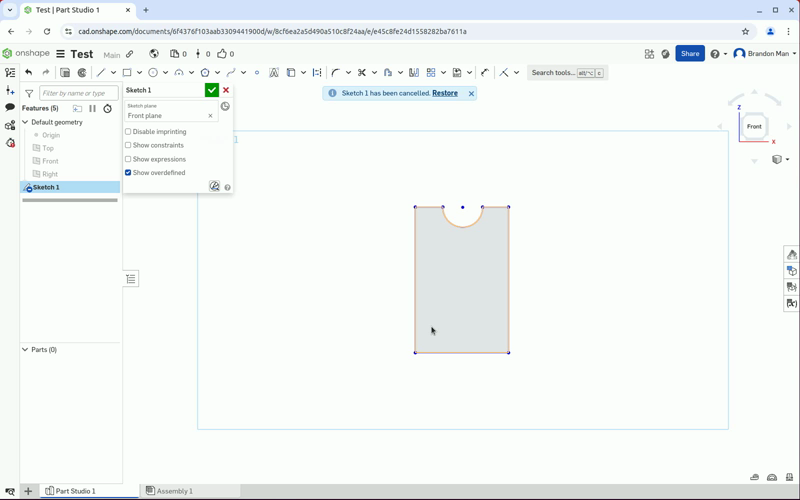
scroll(6)
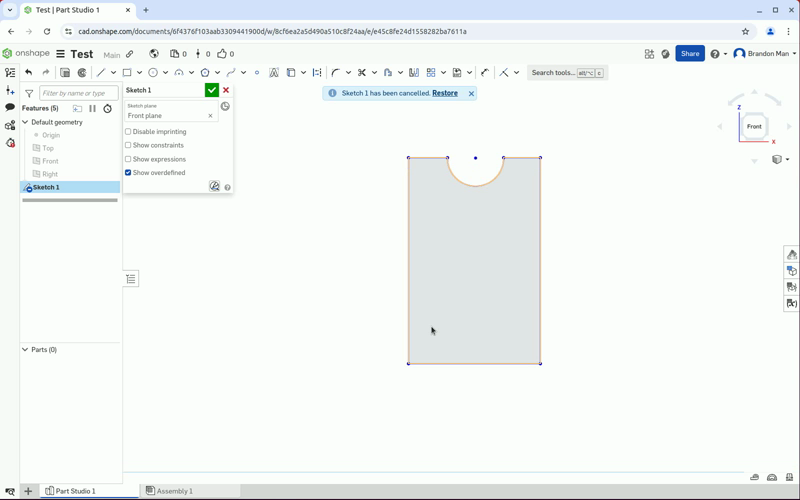
scroll(6)
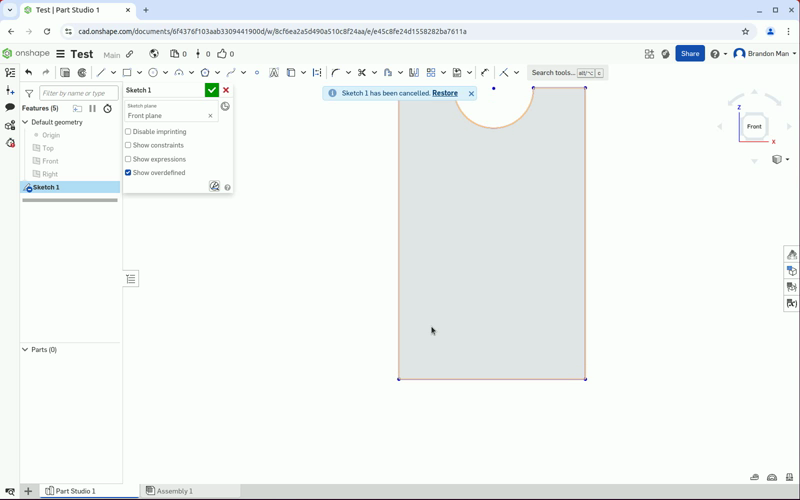
scroll(6)
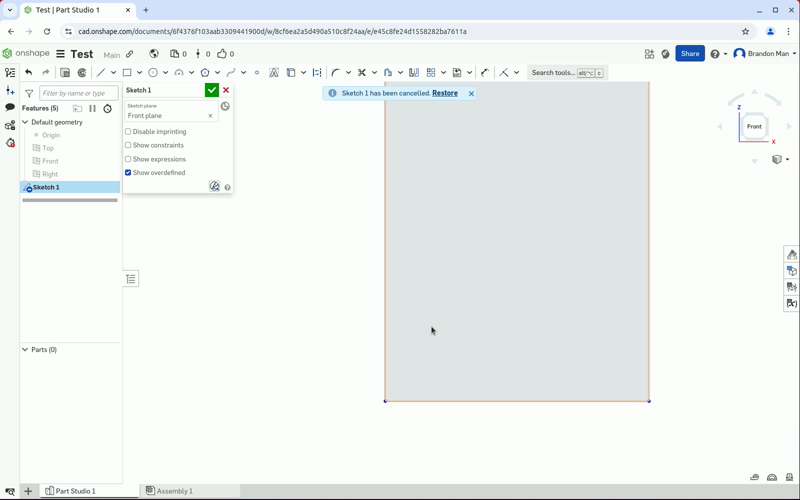
scroll(6)
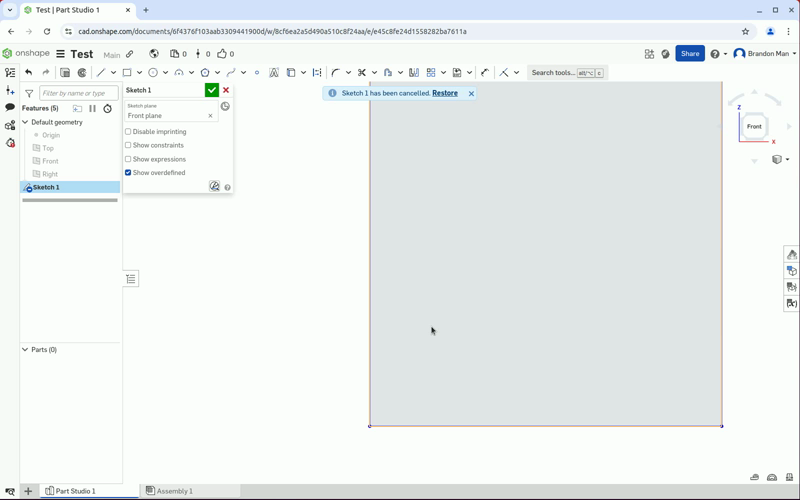
scroll(6)
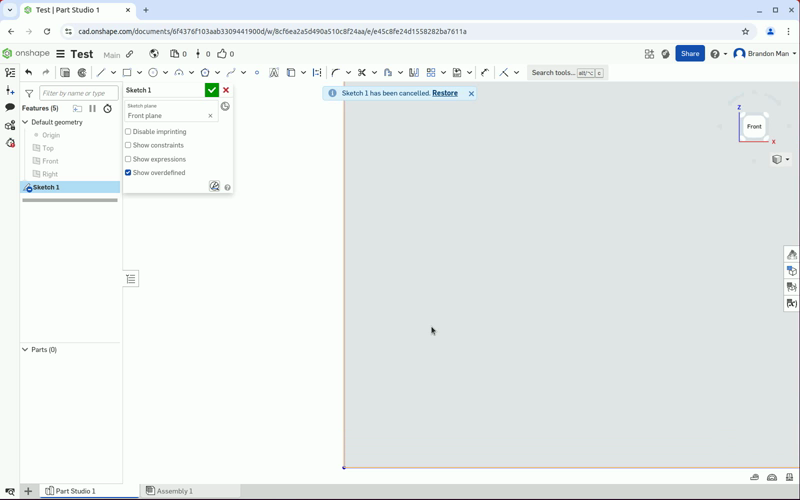
scroll(6)
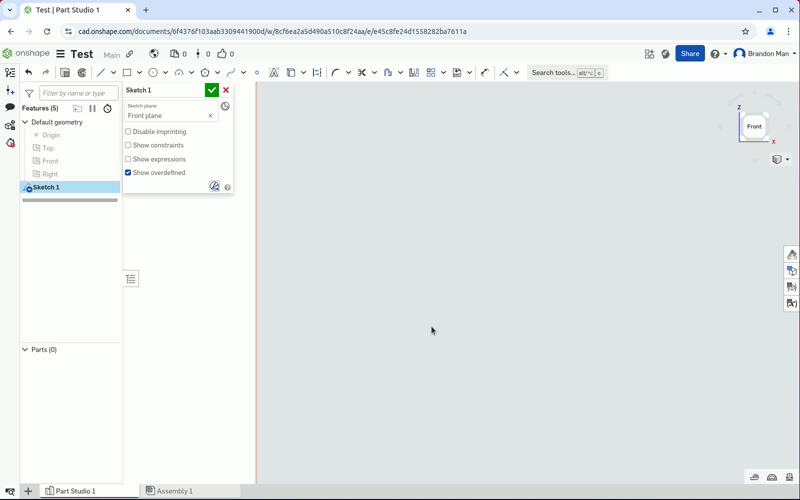
click(431, 326)
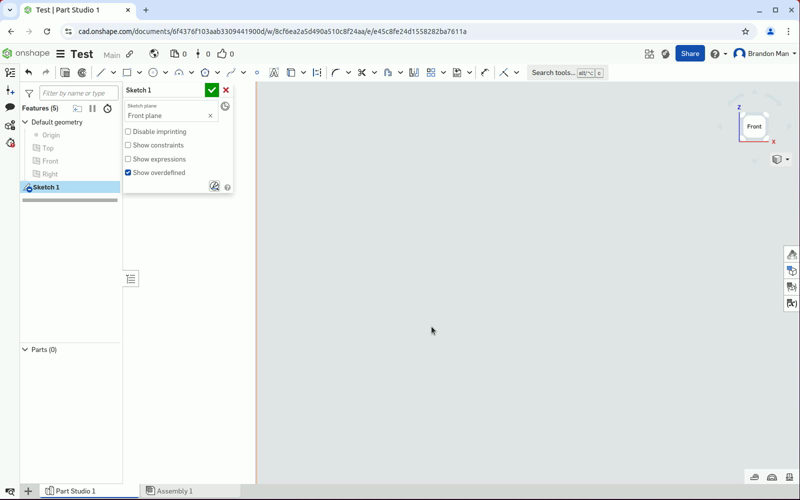
scroll(-6)
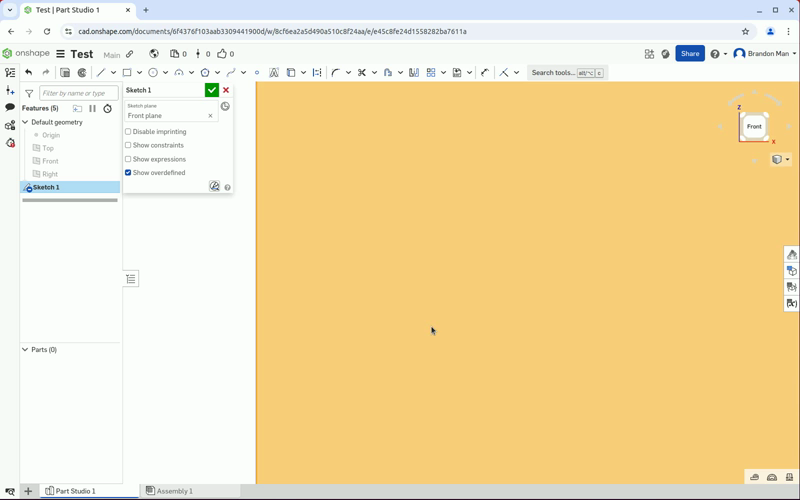
scroll(-6)
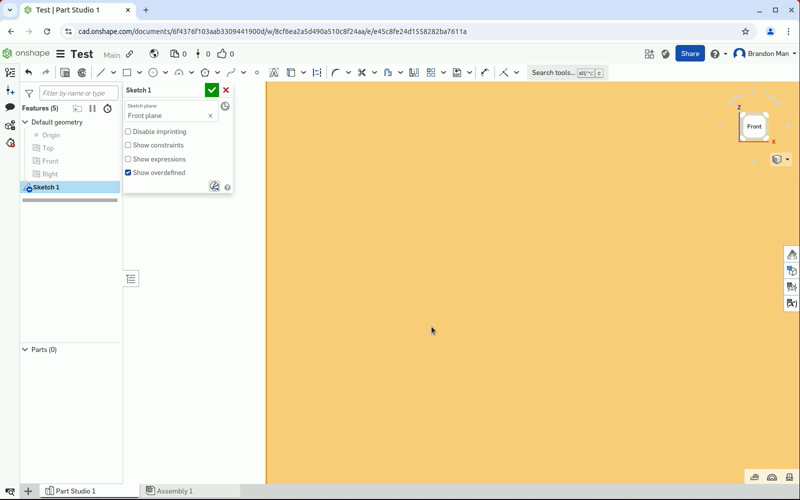
scroll(-6)
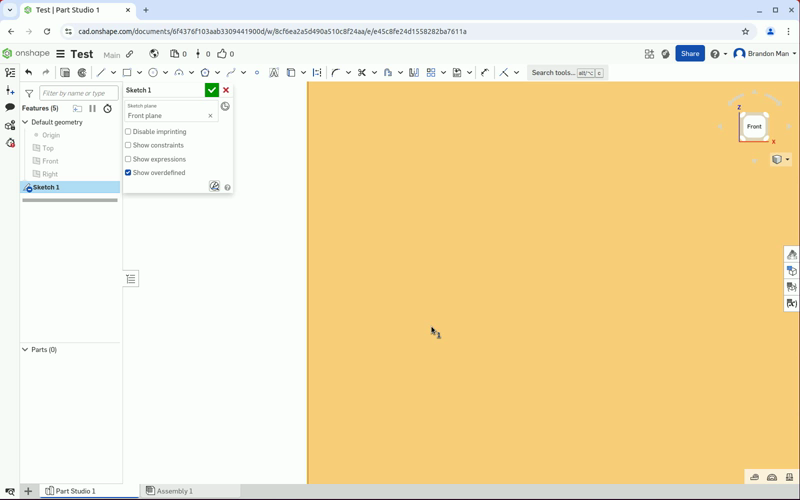
scroll(-6)
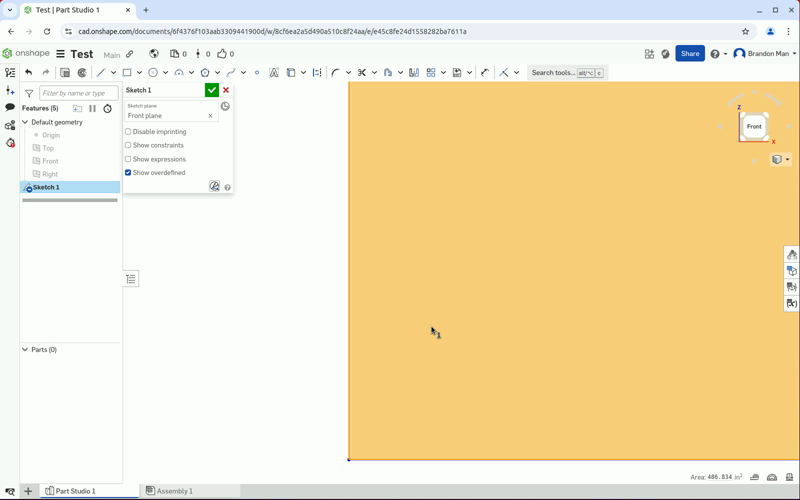
scroll(-6)
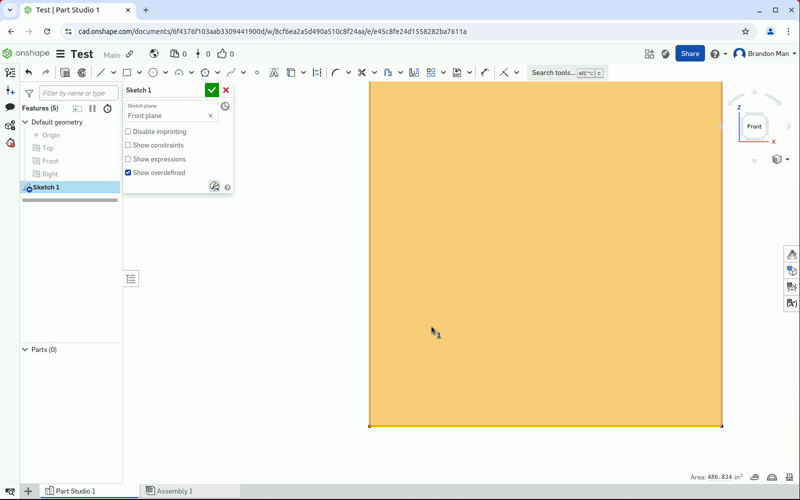
scroll(-6)
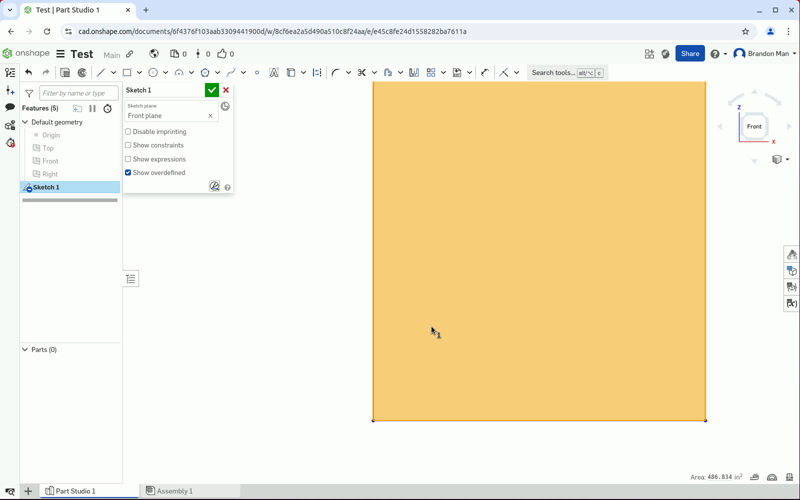
scroll(-6)
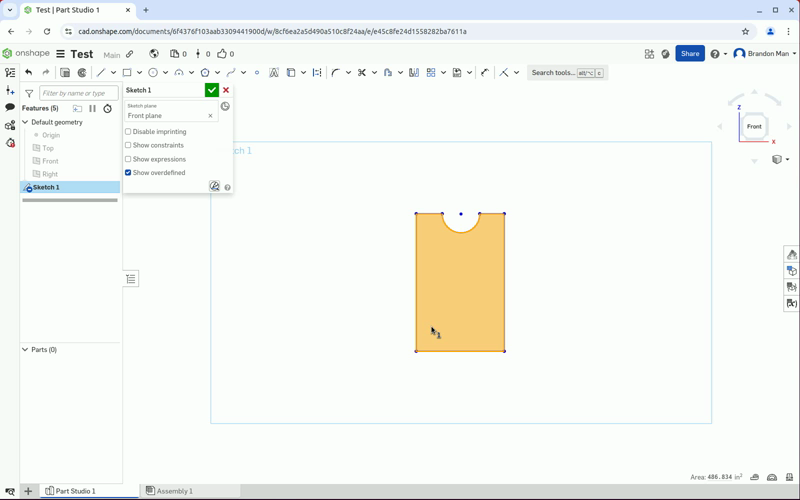
mouse_move(73, 352)
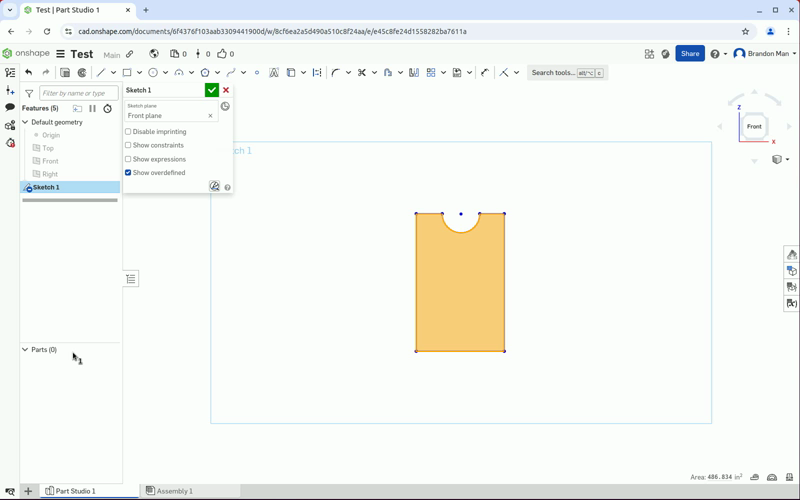
key(shift+y)
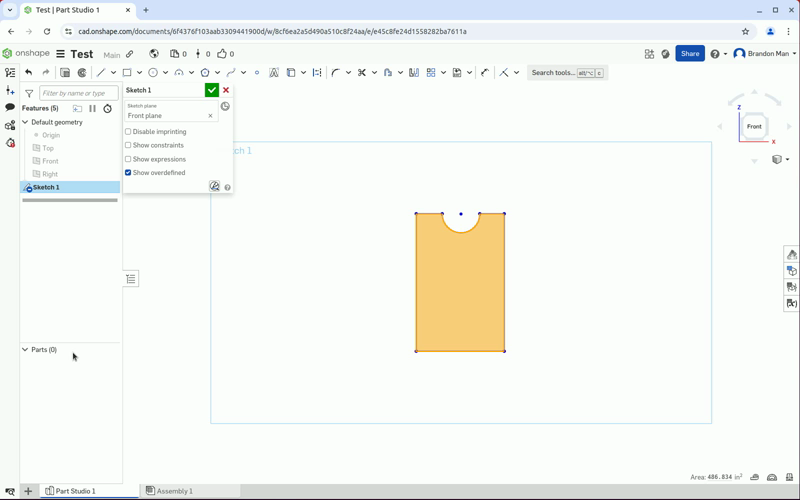
key(shift+e)
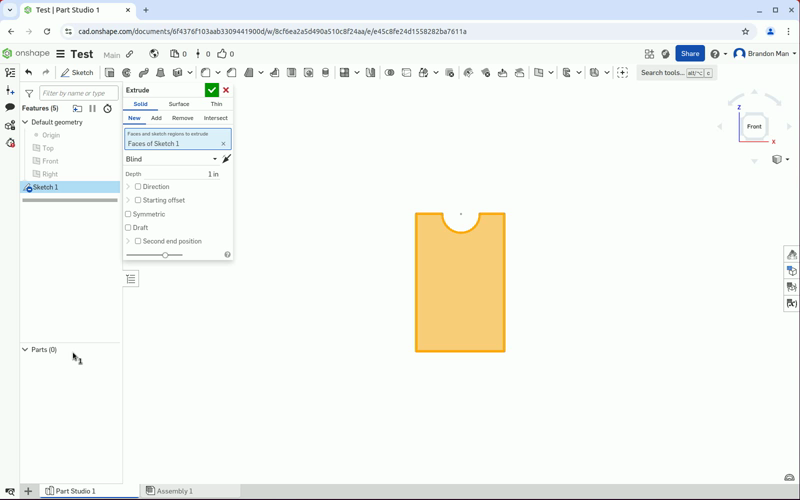
mouse_move(143, 106)
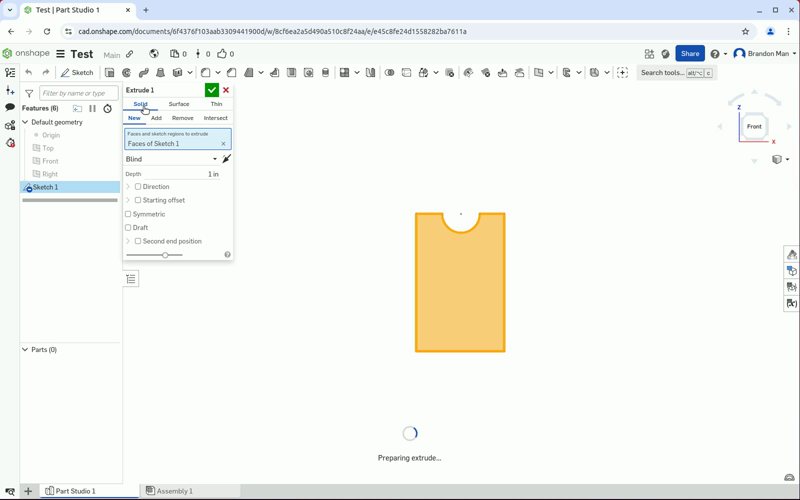
click(143, 106)
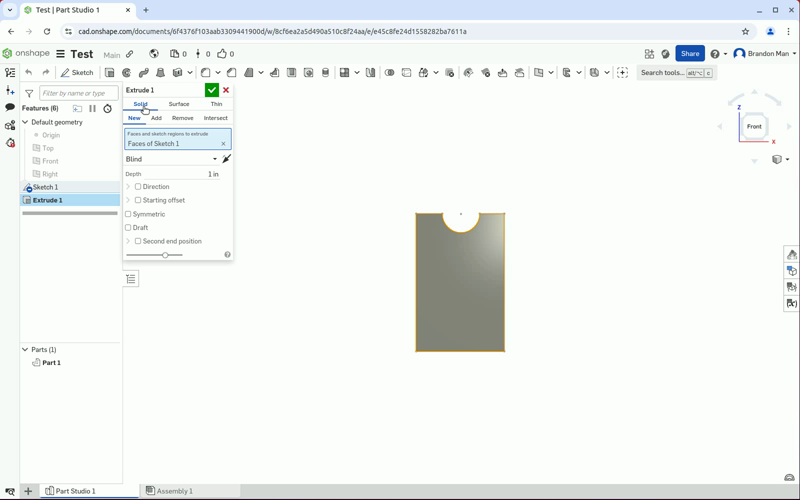
mouse_move(137, 120)
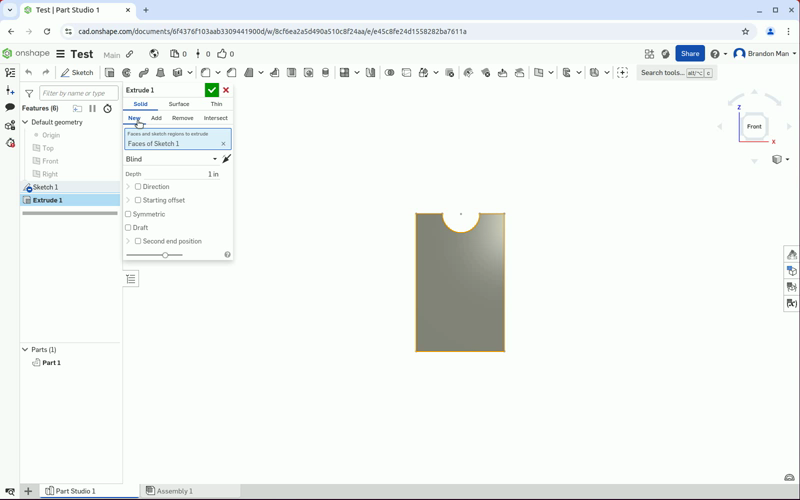
click(137, 120)
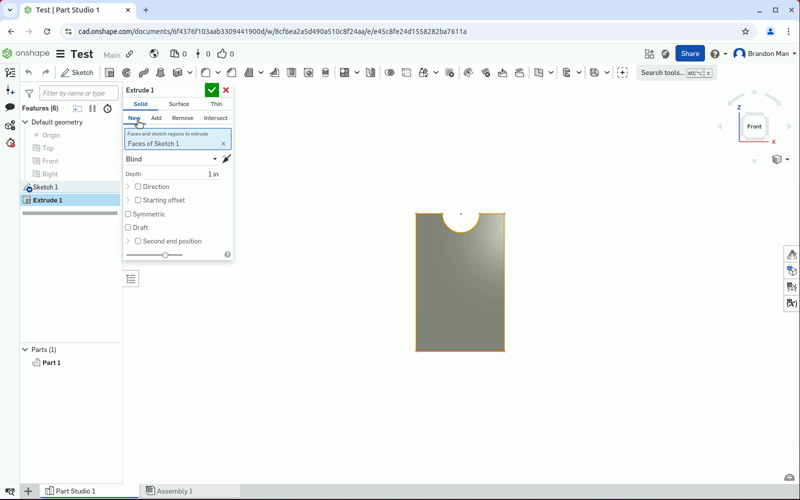
key(tab, 4)
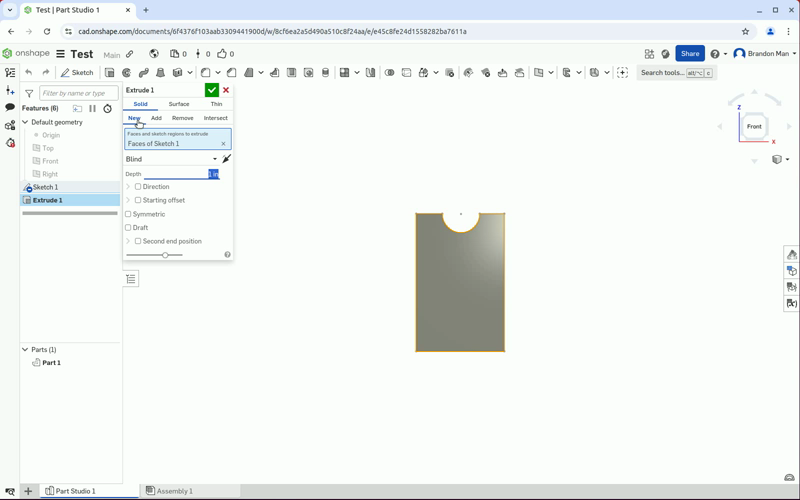
text(9.388)
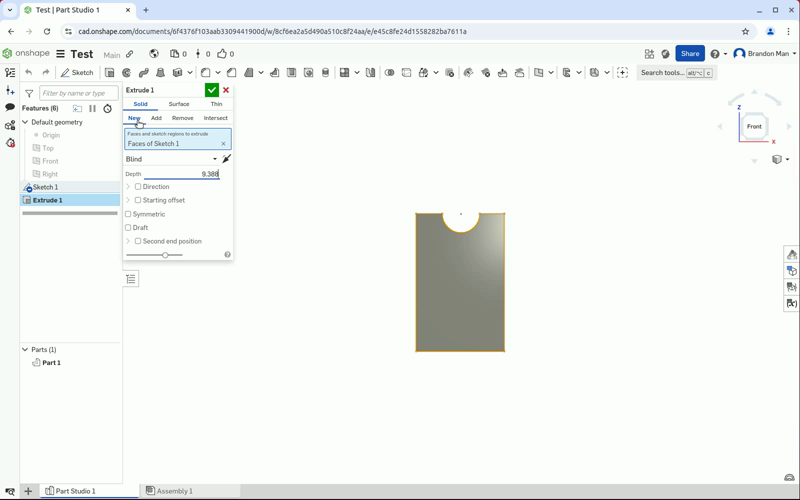
key(enter)
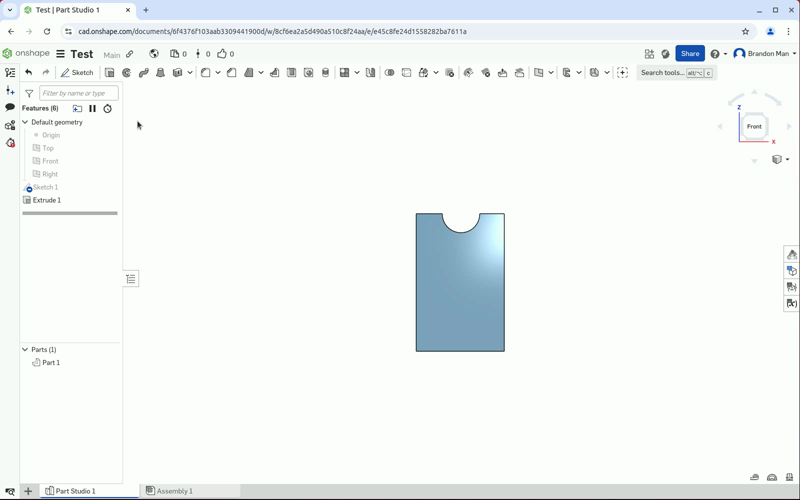
key(shift+h)
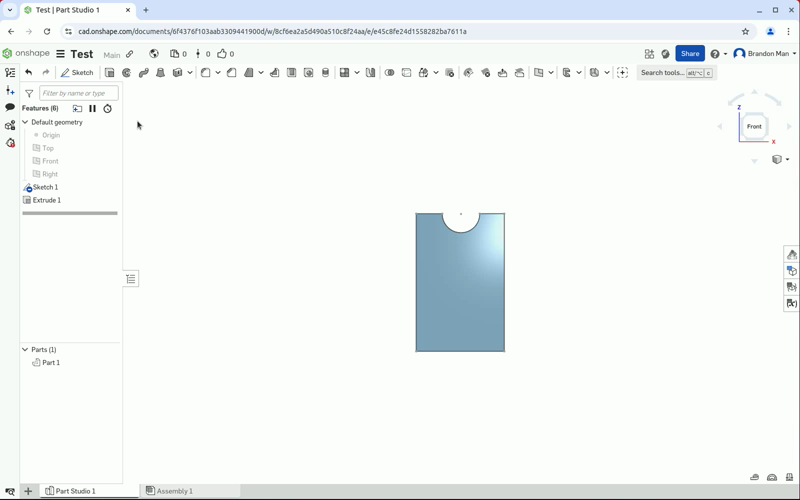
key(shift+h)
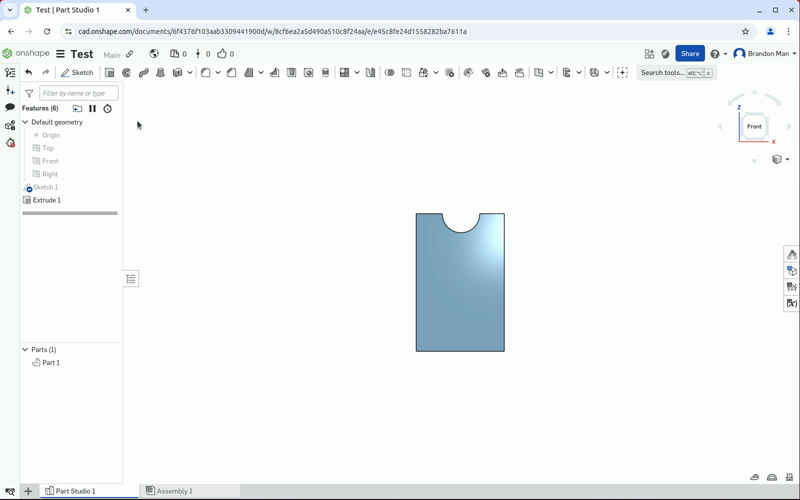
mouse_move(73, 189)
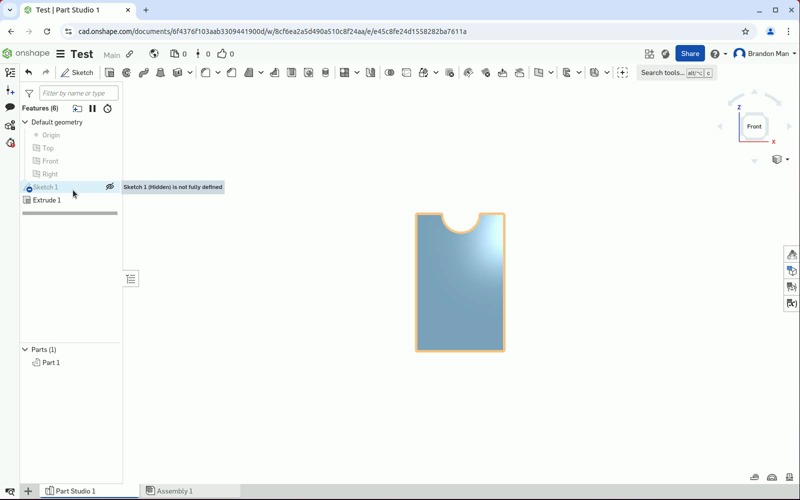
click(73, 189)
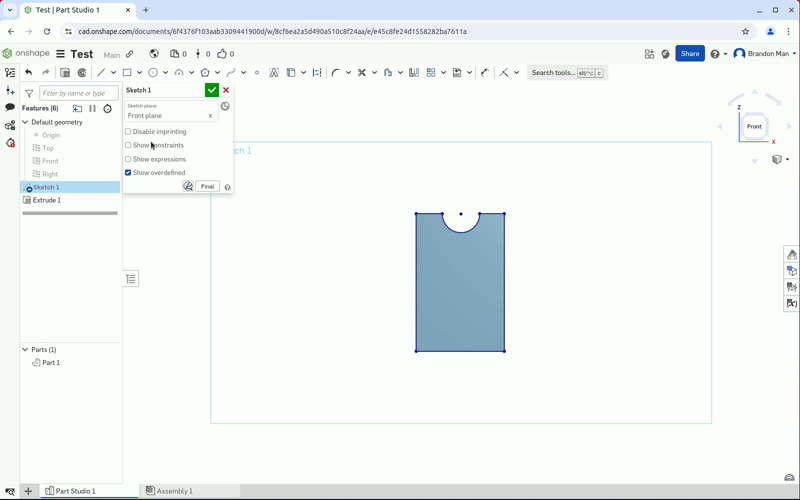
mouse_move(229, 92)
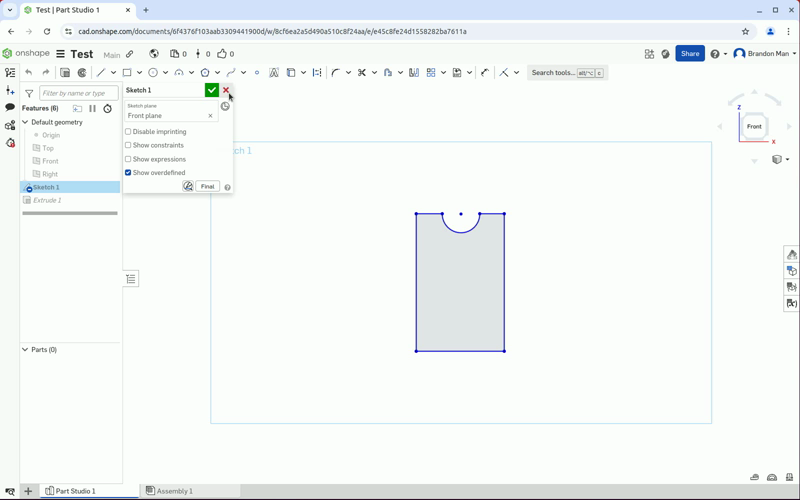
click(229, 92)
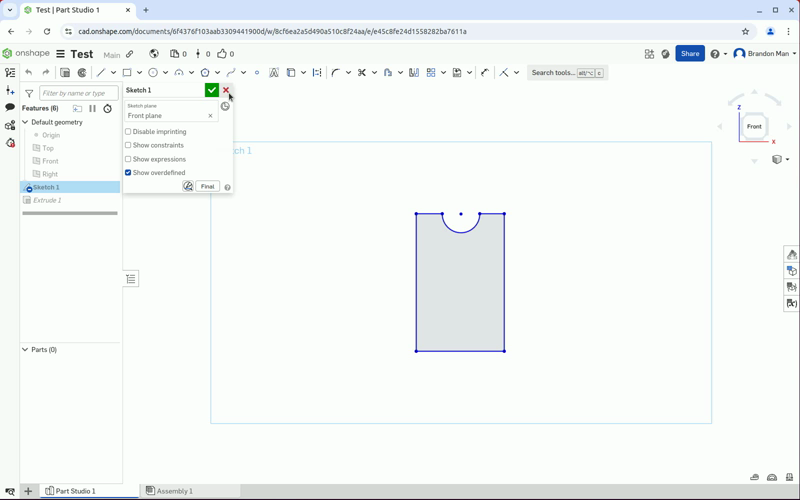
key(shift+s)
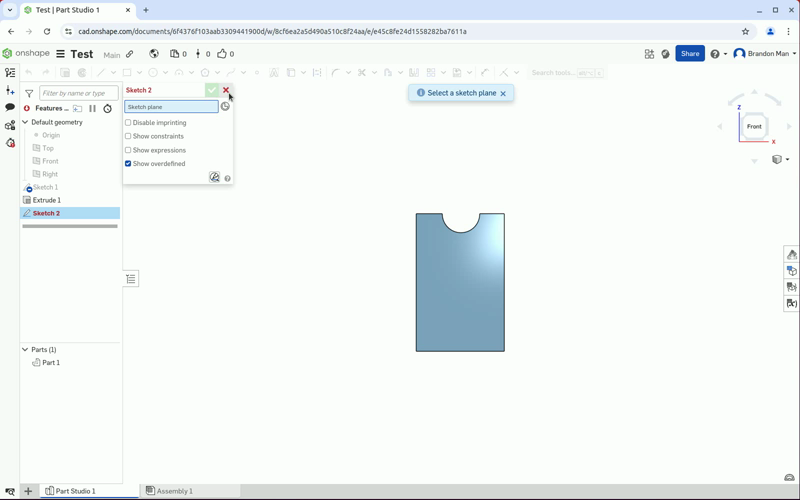
mouse_move(73, 163)
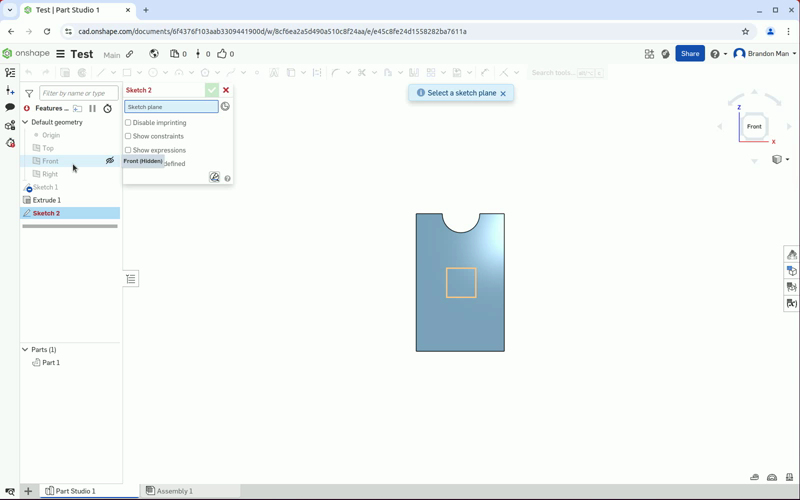
click(73, 163)
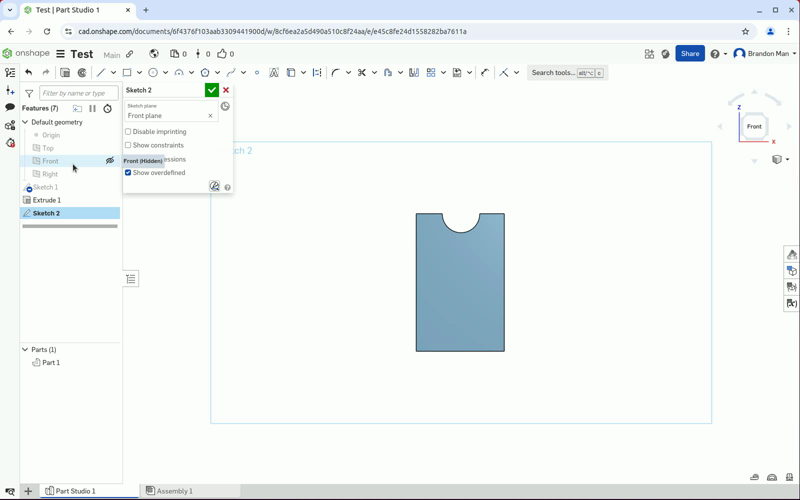
mouse_move(73, 352)
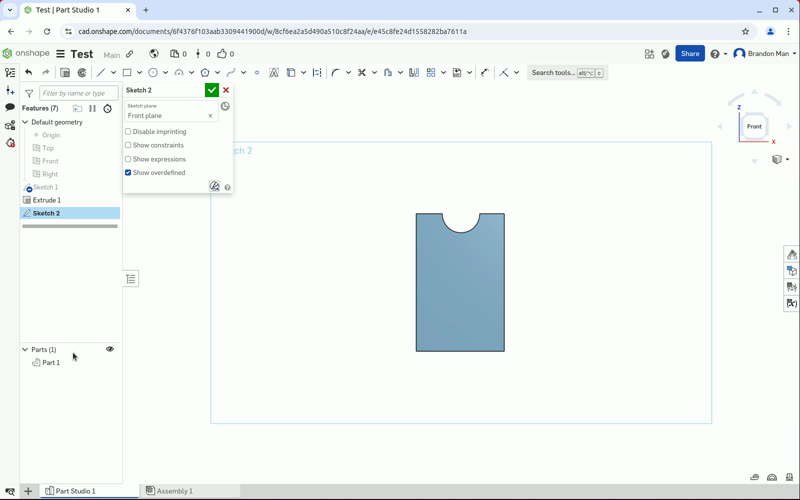
key(y)
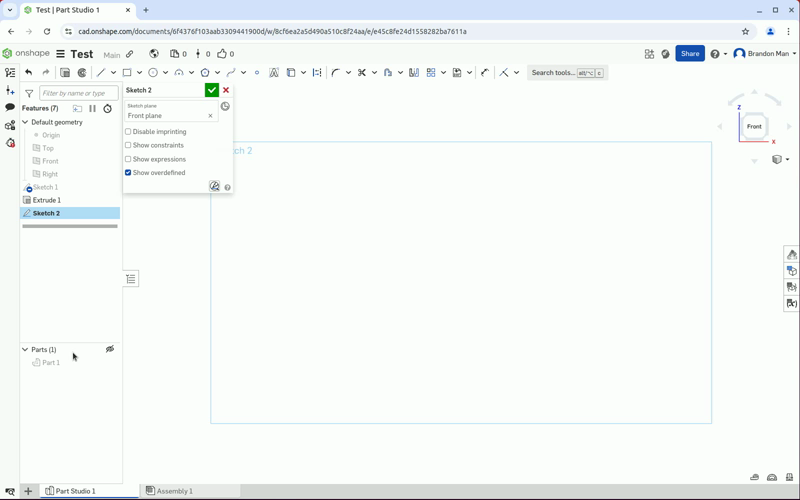
key(l)
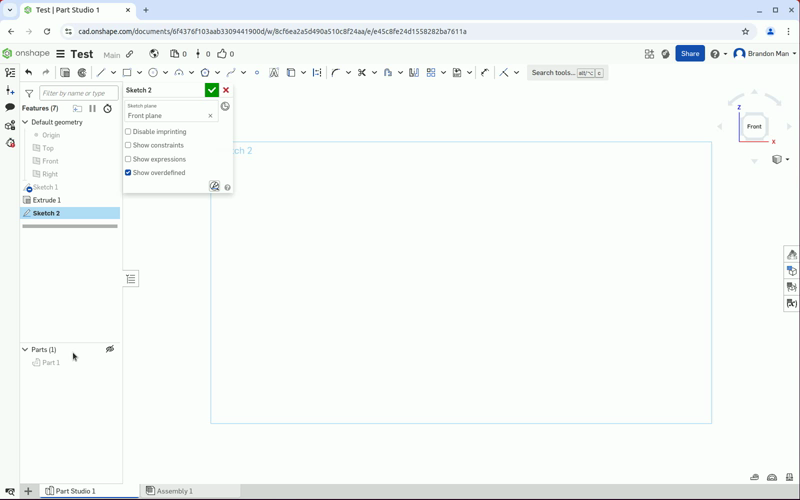
key_down(shift)
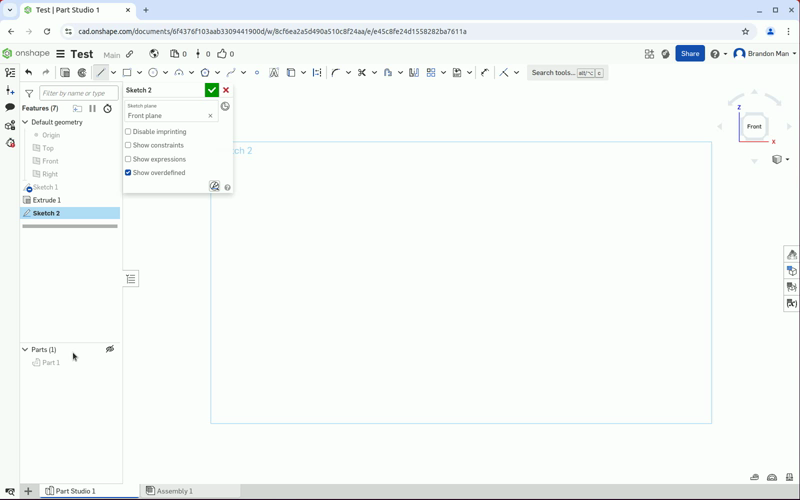
mouse_move(416, 215)
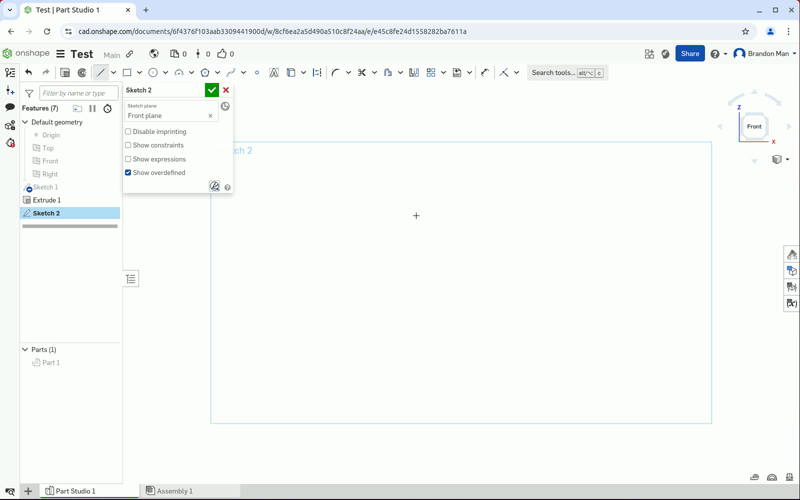
click(416, 215)
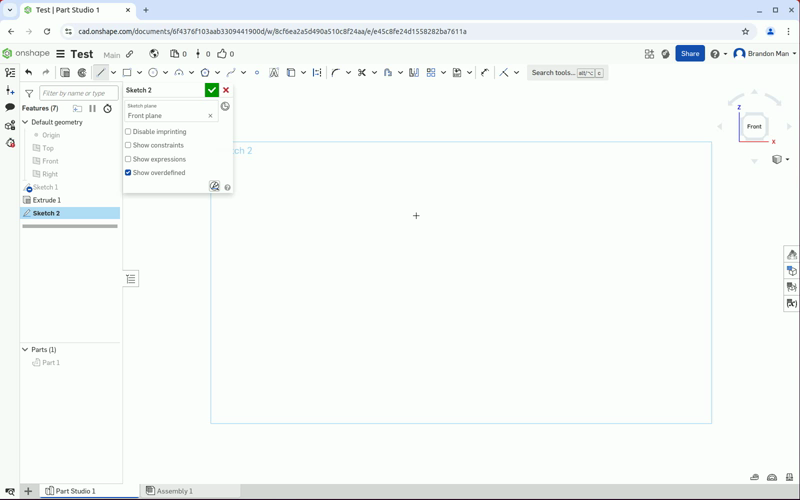
key_up(shift)
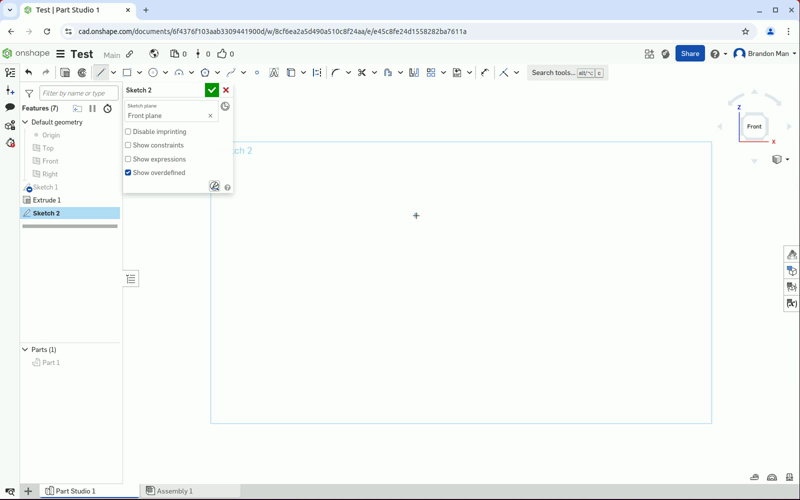
key_down(shift)
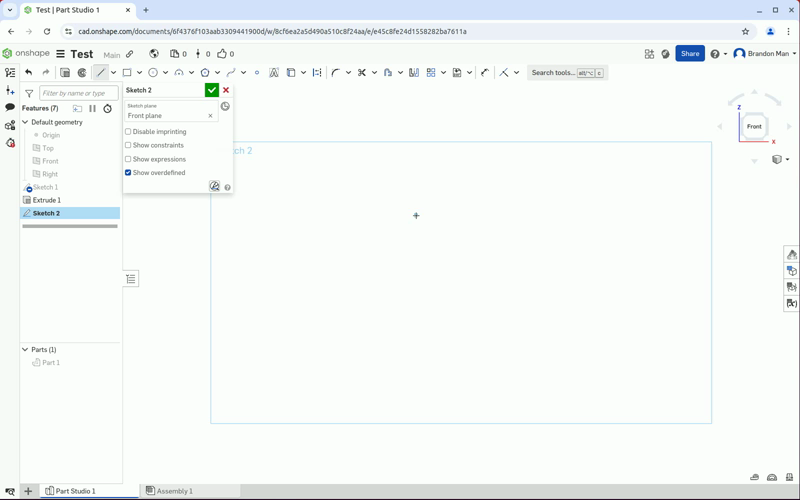
mouse_move(446, 215)
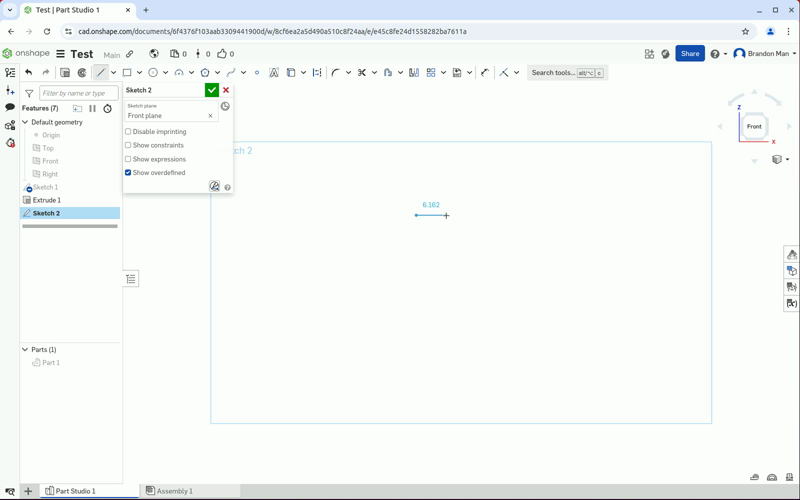
mouse_move(441, 215)
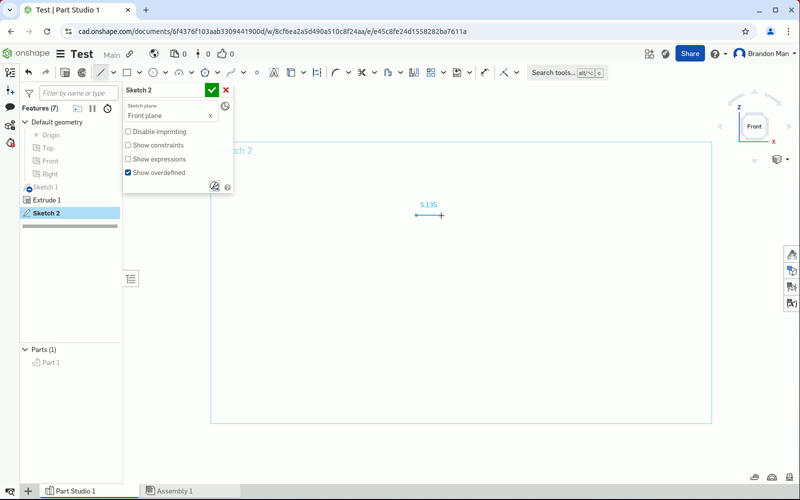
click(441, 215)
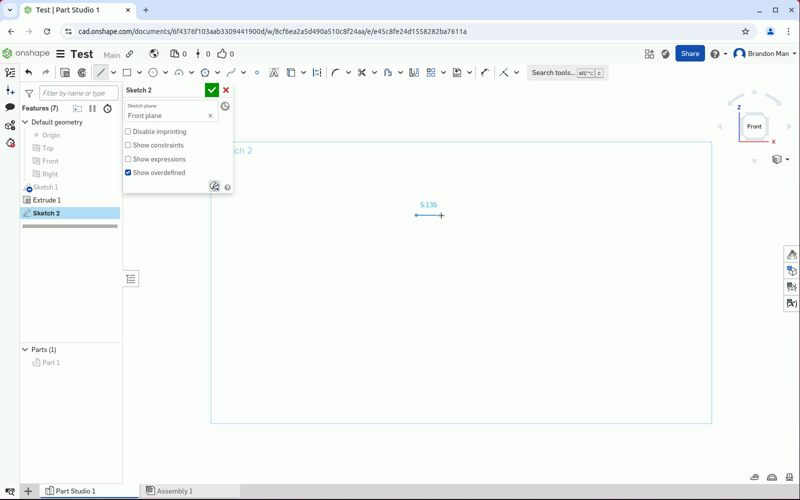
key_up(shift)
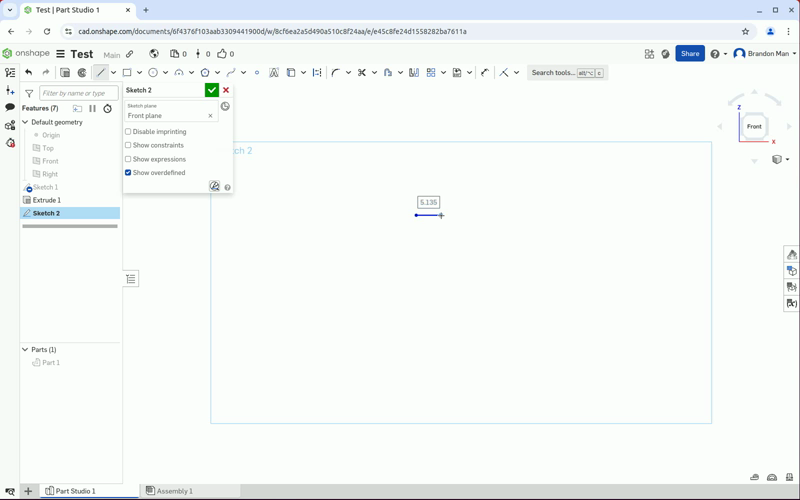
key(esc)
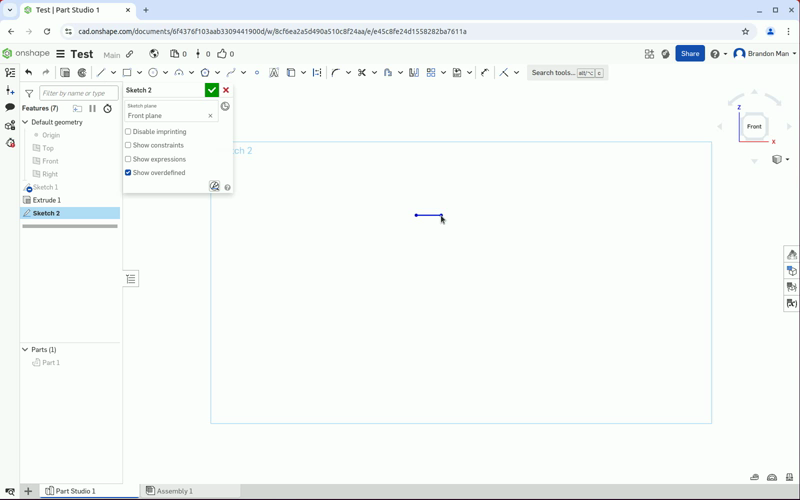
key(a)
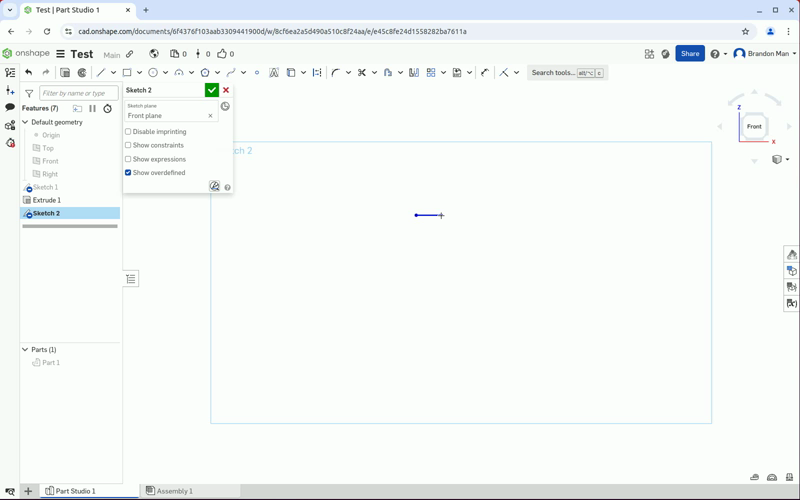
mouse_move(441, 215)
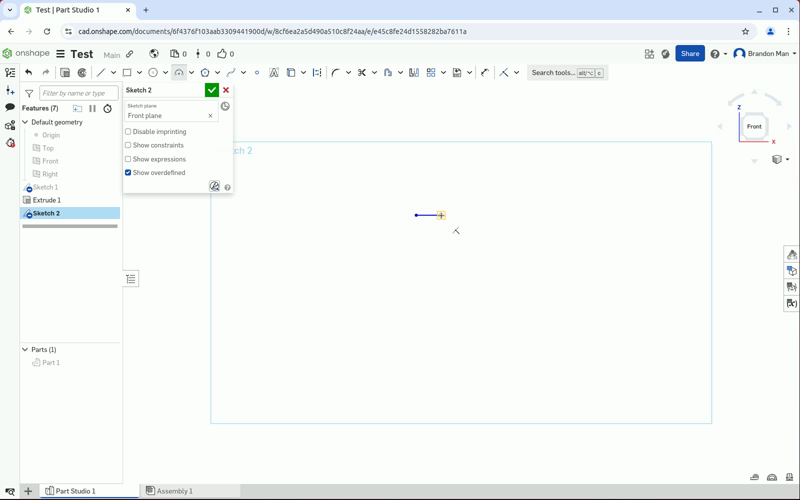
click(441, 215)
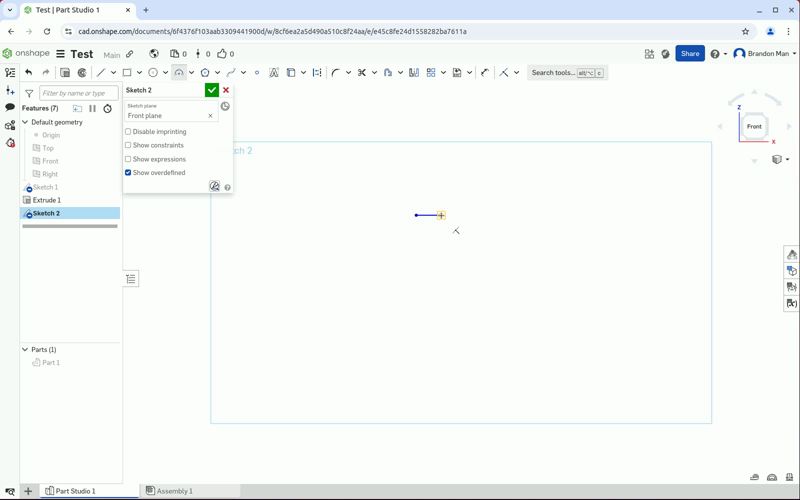
key_down(shift)
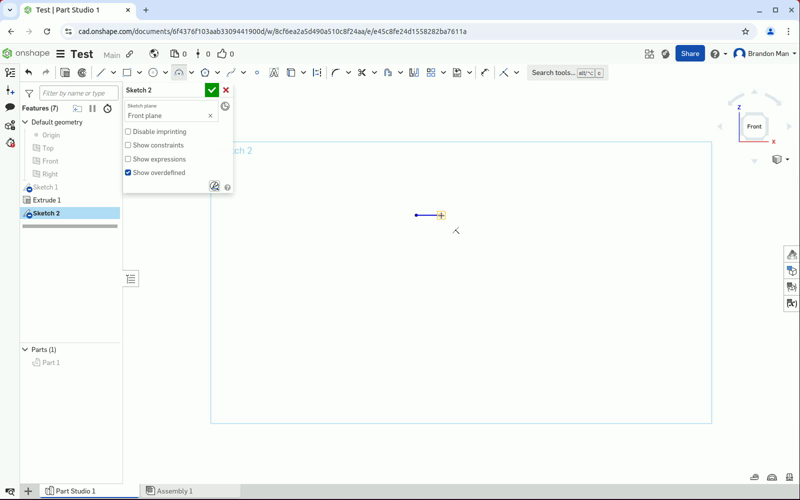
mouse_move(479, 215)
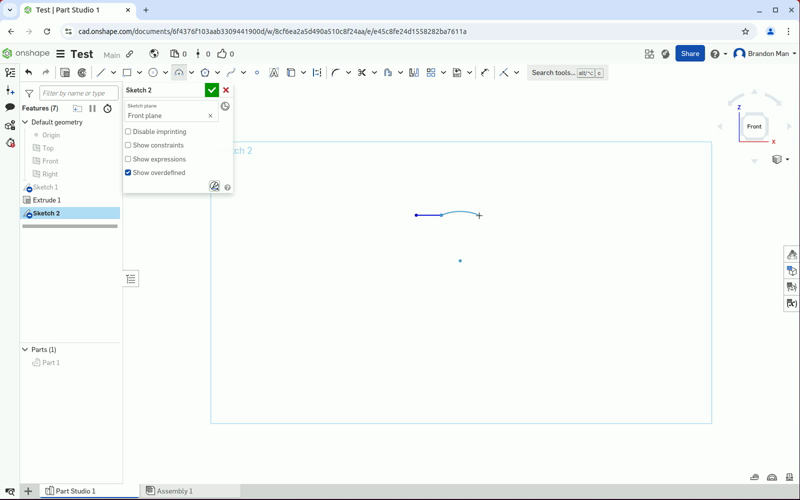
click(479, 215)
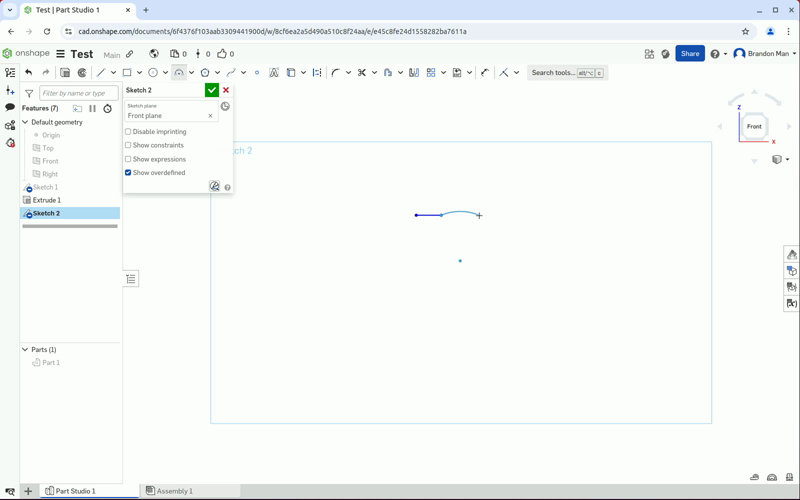
mouse_move(460, 195)
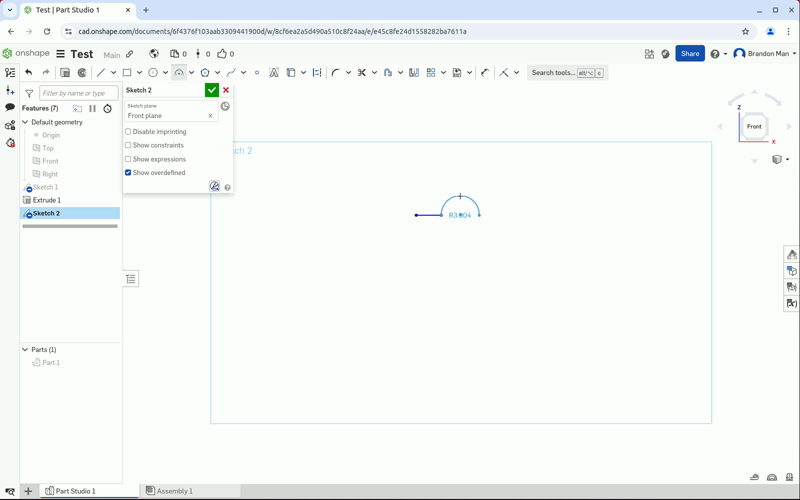
click(460, 195)
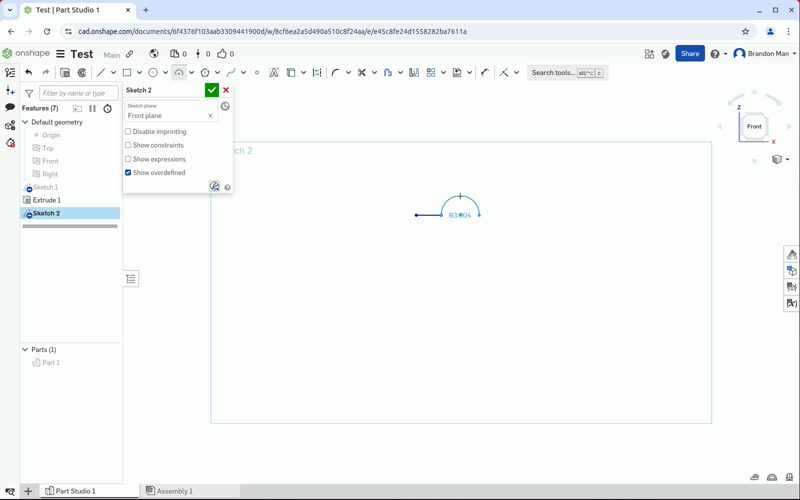
key_up(shift)
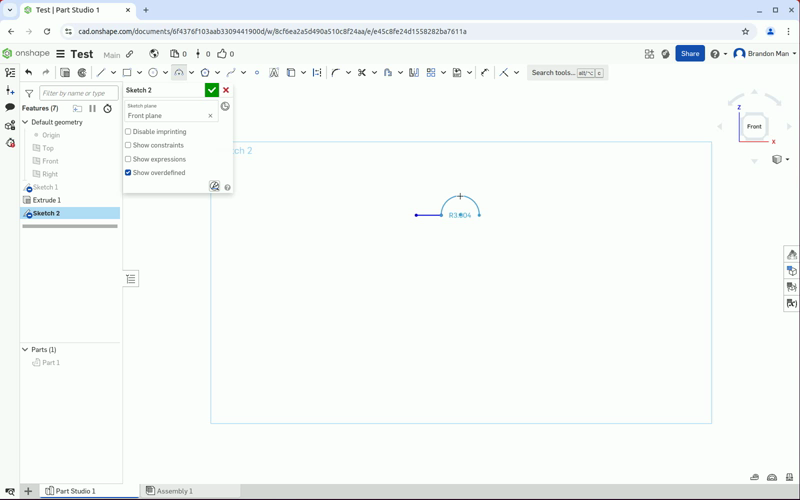
key(esc)
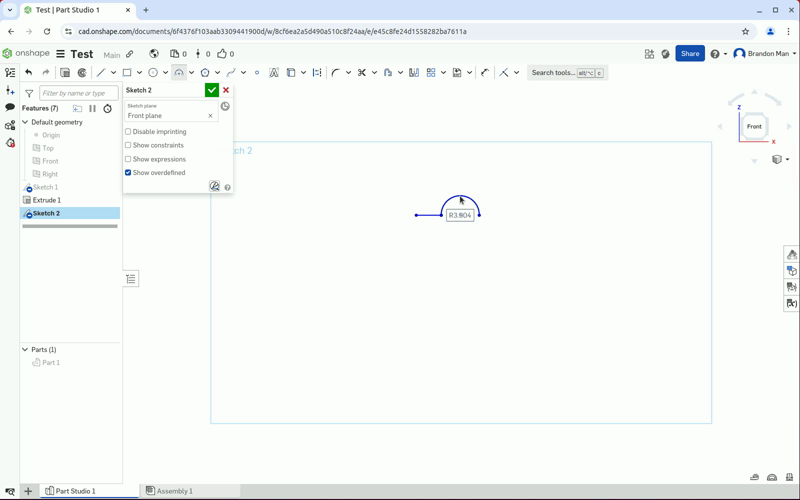
key(l)
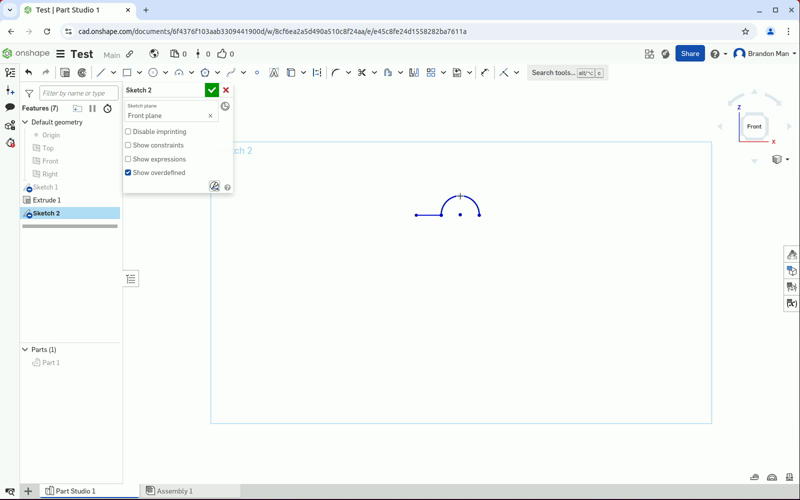
mouse_move(479, 215)
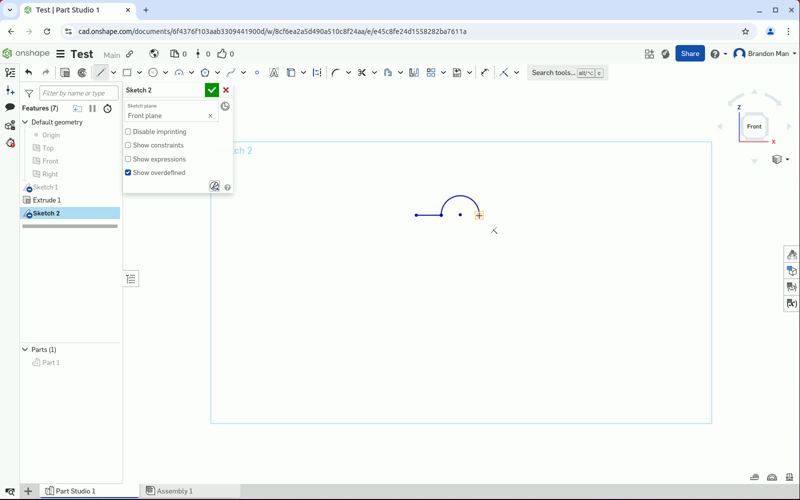
click(479, 215)
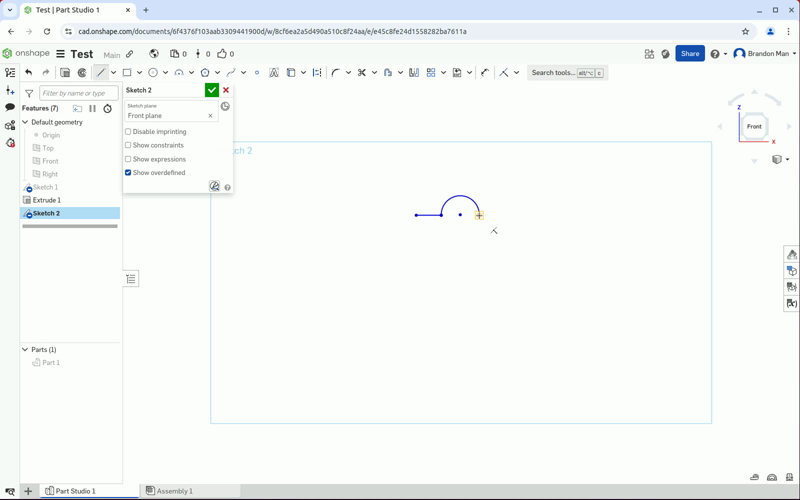
key_down(shift)
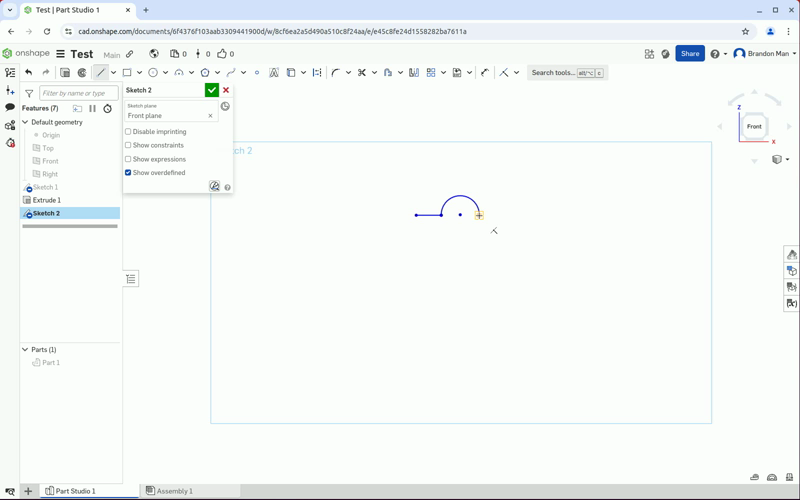
mouse_move(509, 215)
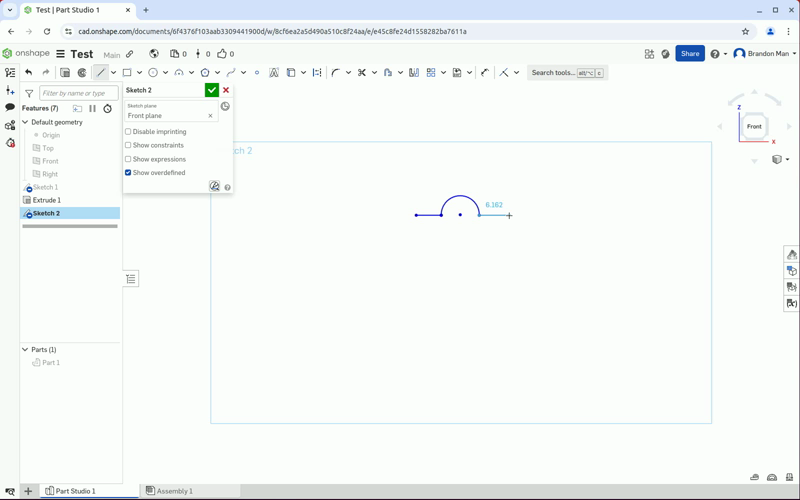
mouse_move(504, 215)
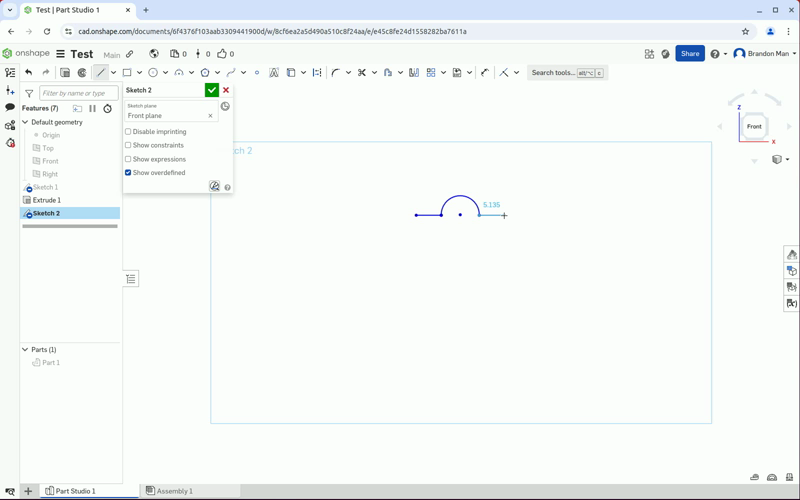
click(504, 215)
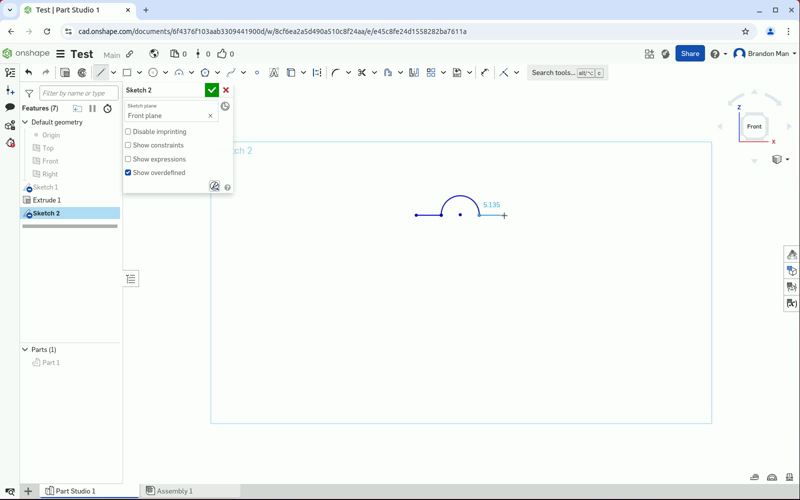
key_up(shift)
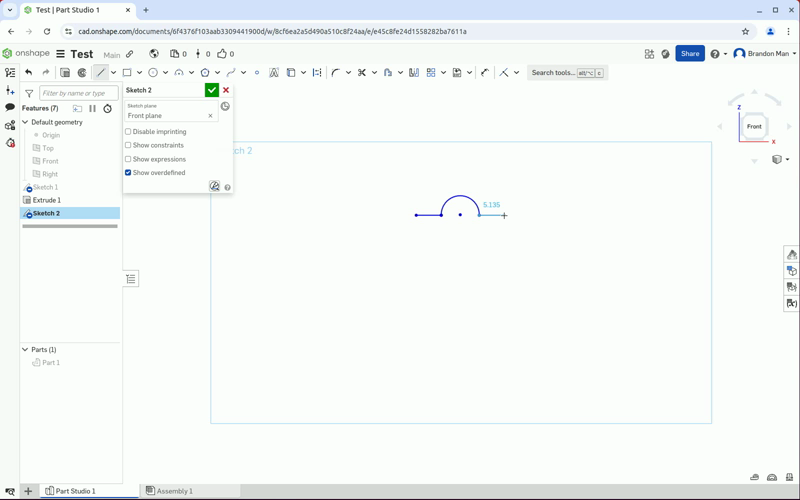
key(esc)
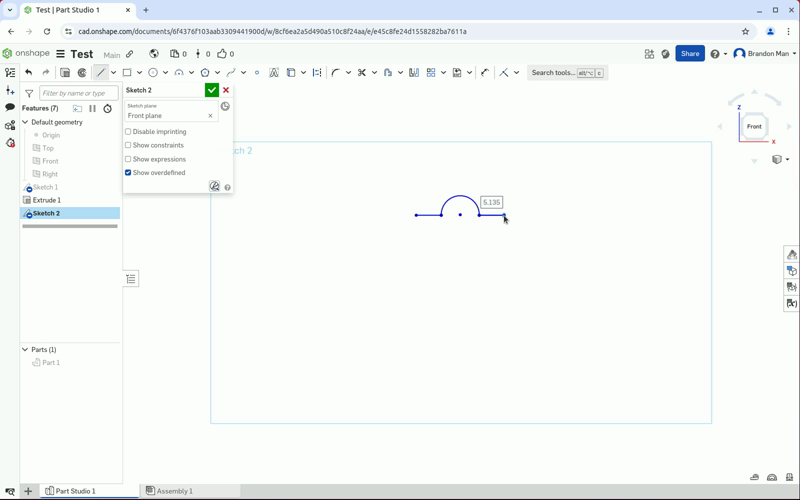
key(a)
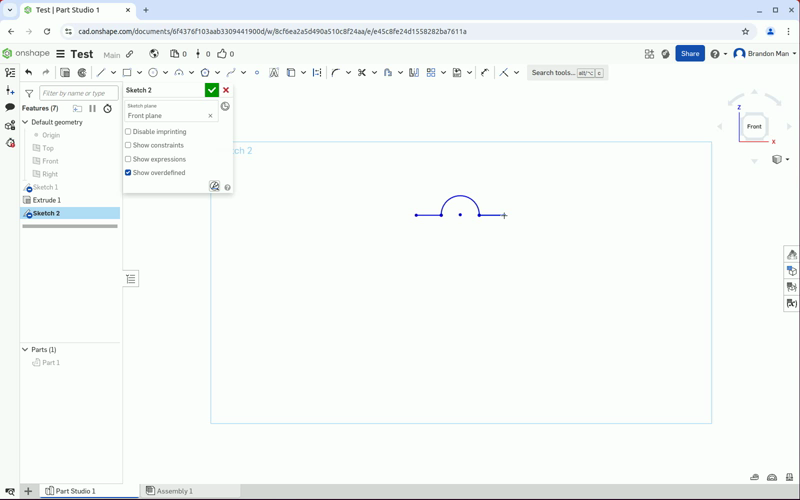
mouse_move(504, 215)
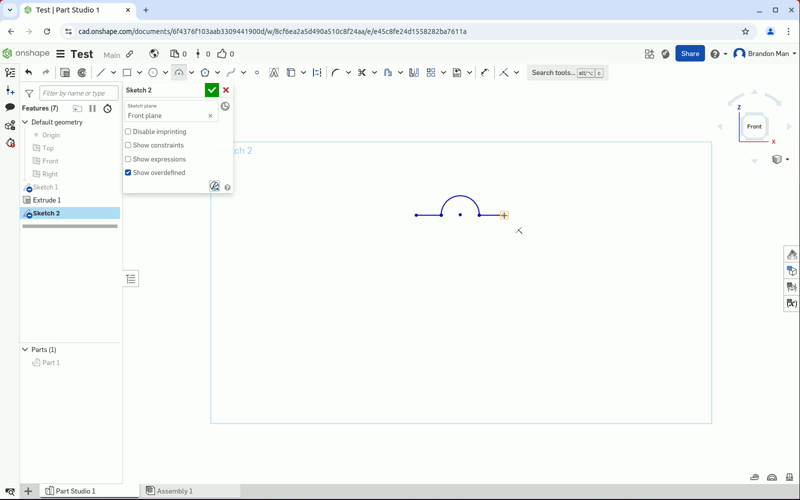
click(504, 215)
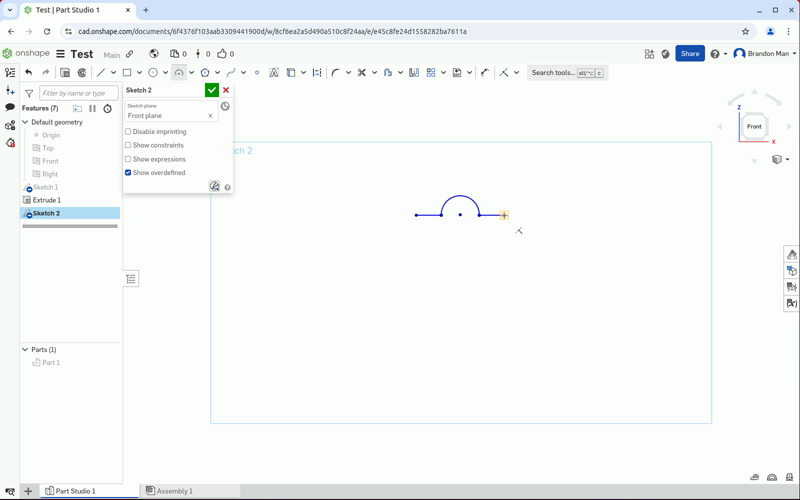
mouse_move(416, 215)
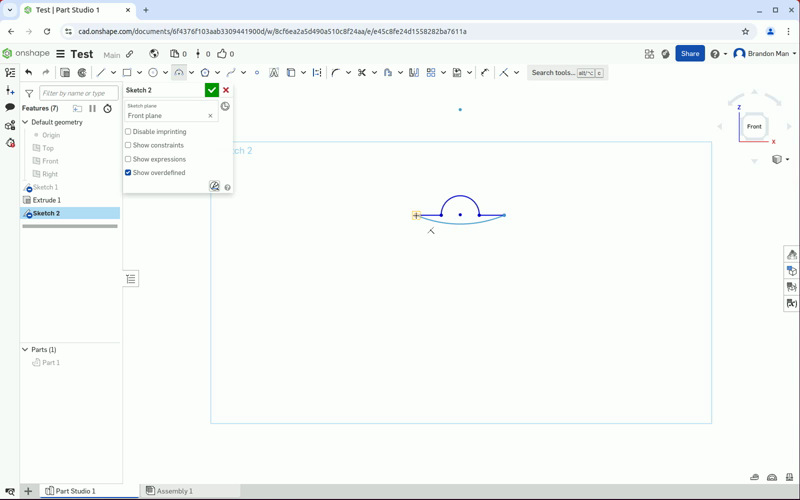
click(416, 215)
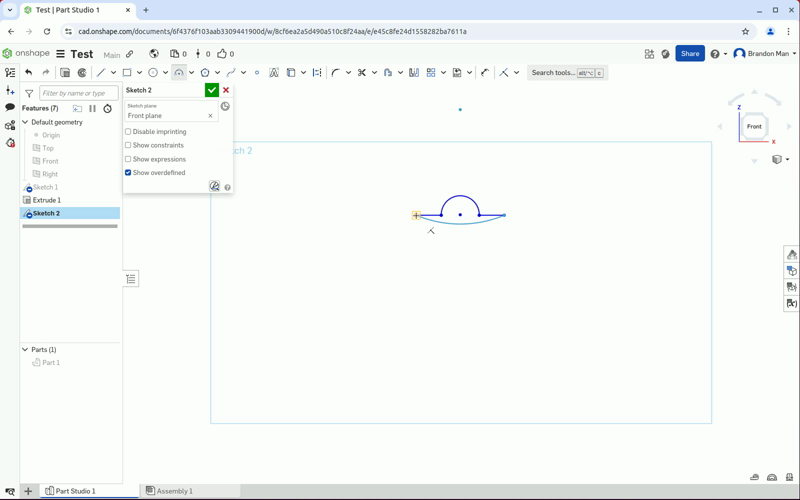
key_down(shift)
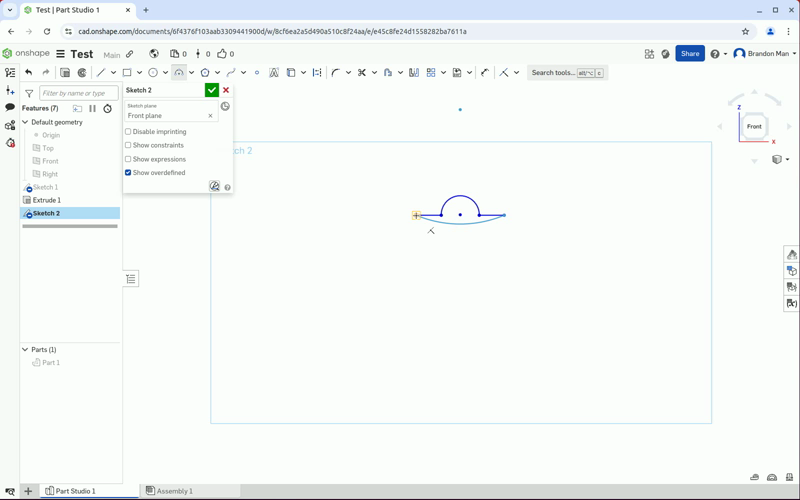
mouse_move(460, 170)
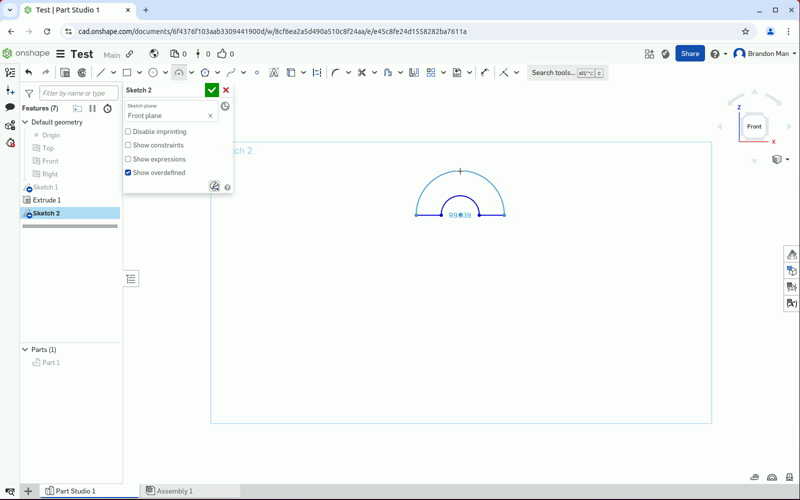
click(460, 170)
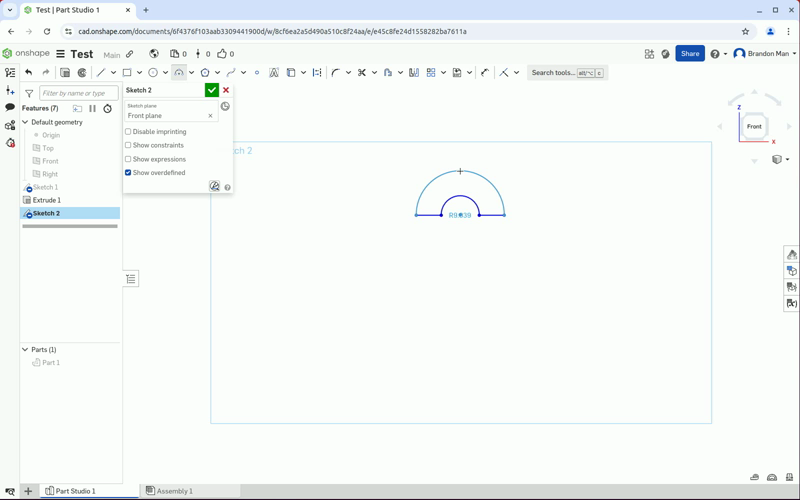
key_up(shift)
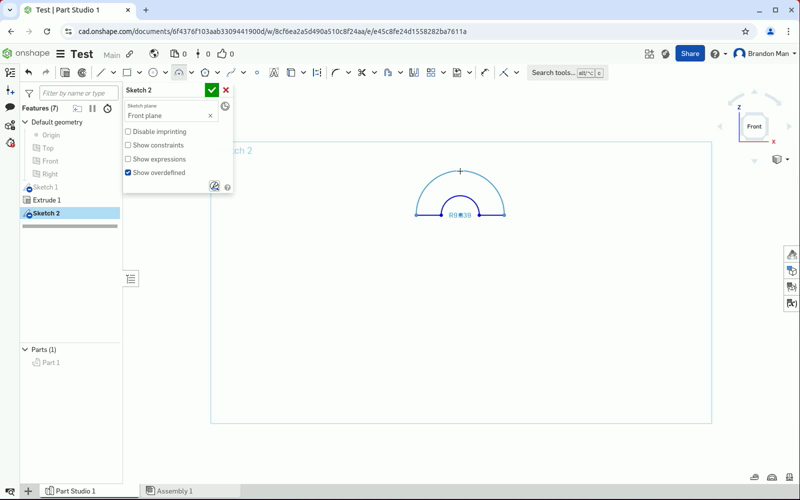
key(esc)
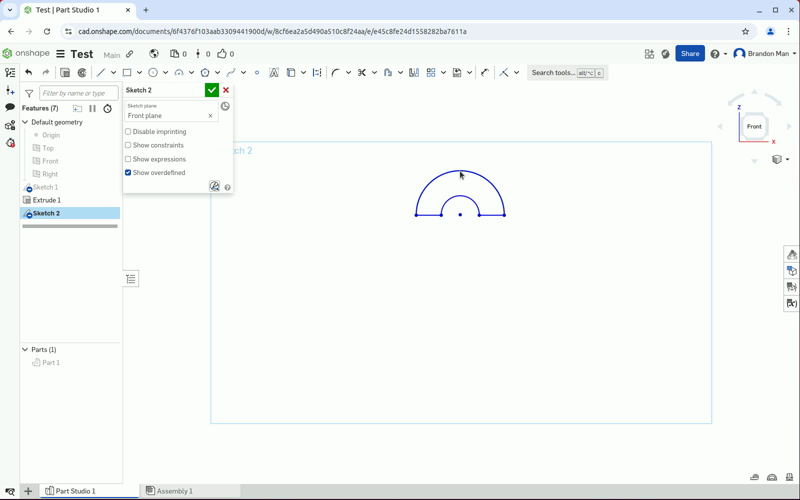
mouse_move(497, 200)
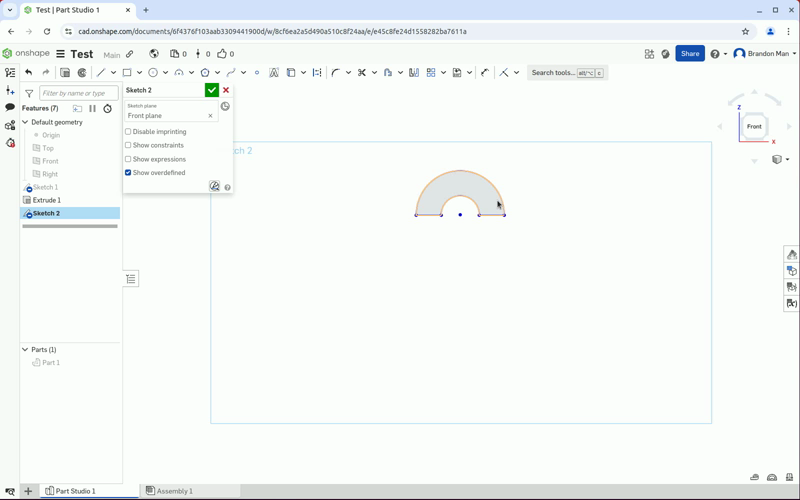
scroll(6)
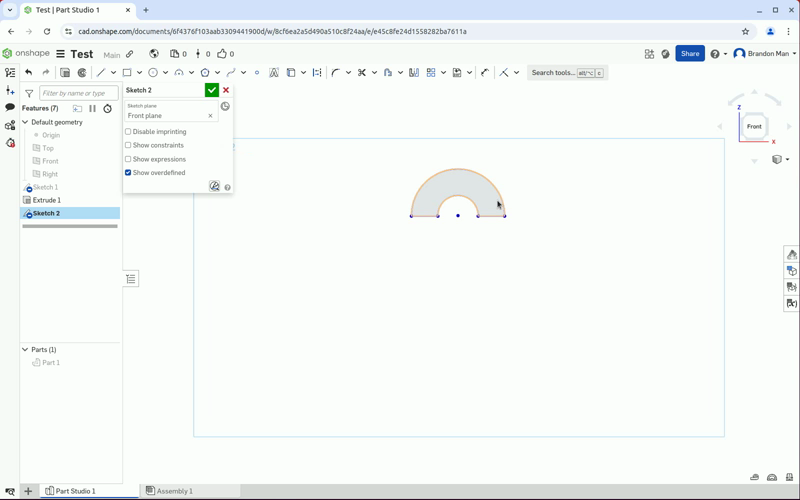
scroll(6)
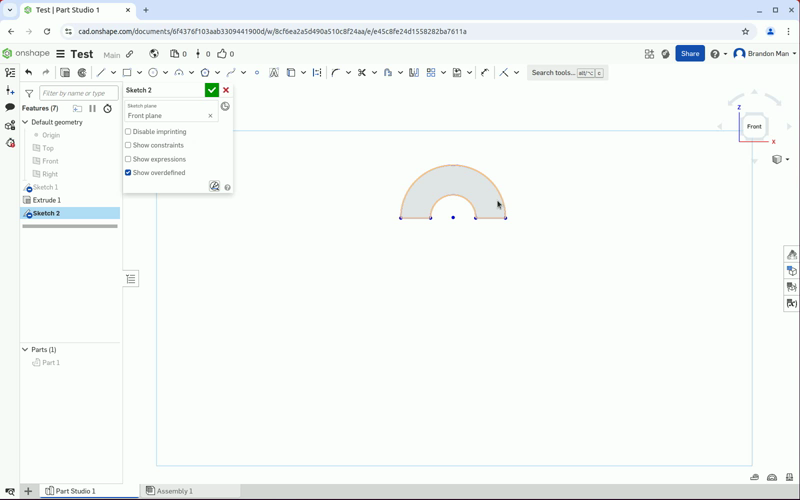
scroll(6)
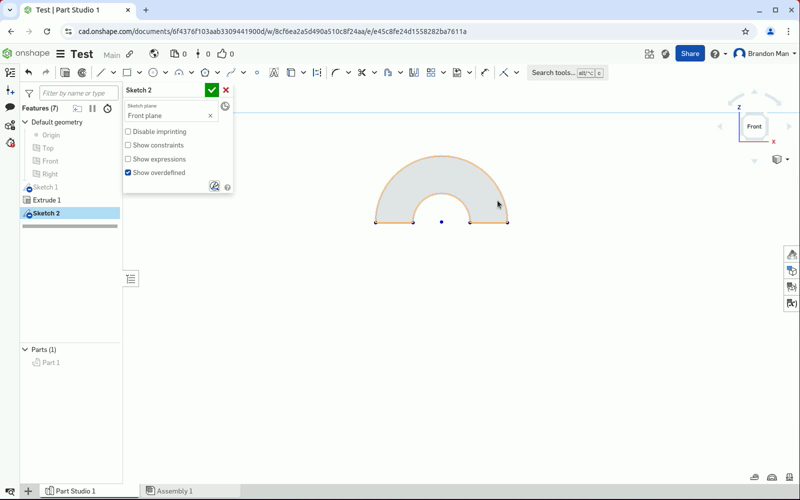
scroll(6)
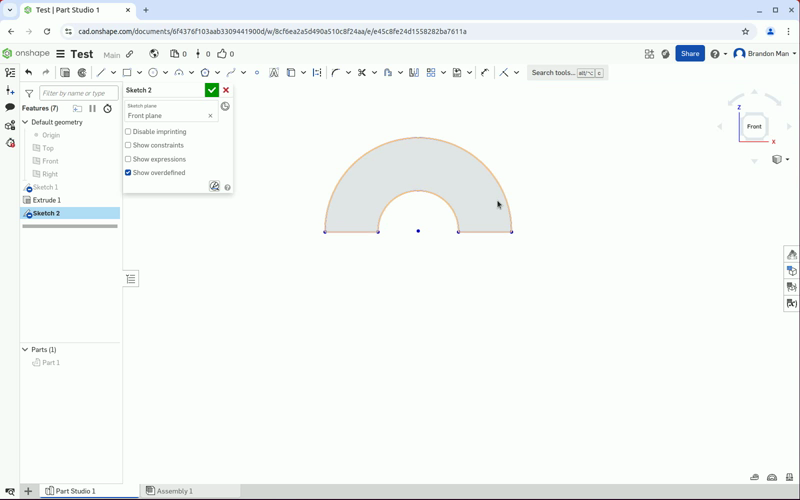
scroll(6)
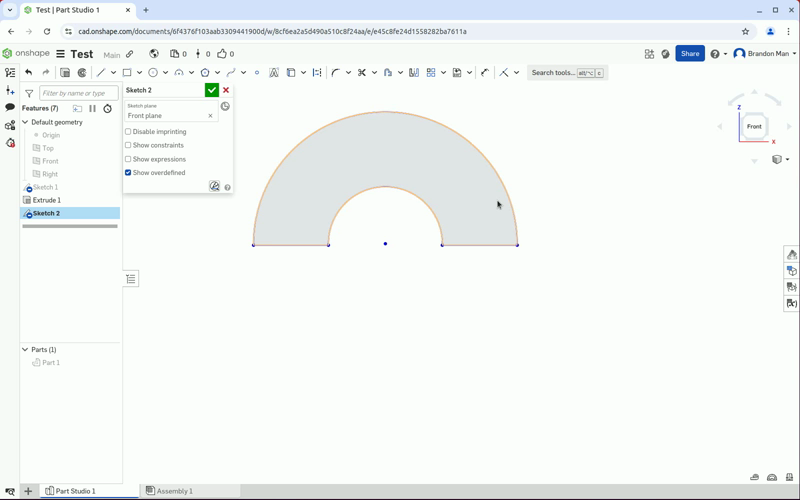
scroll(6)
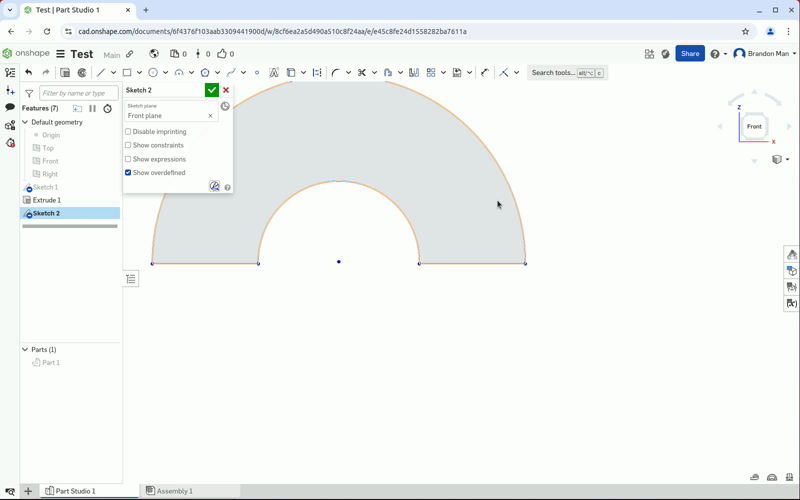
scroll(6)
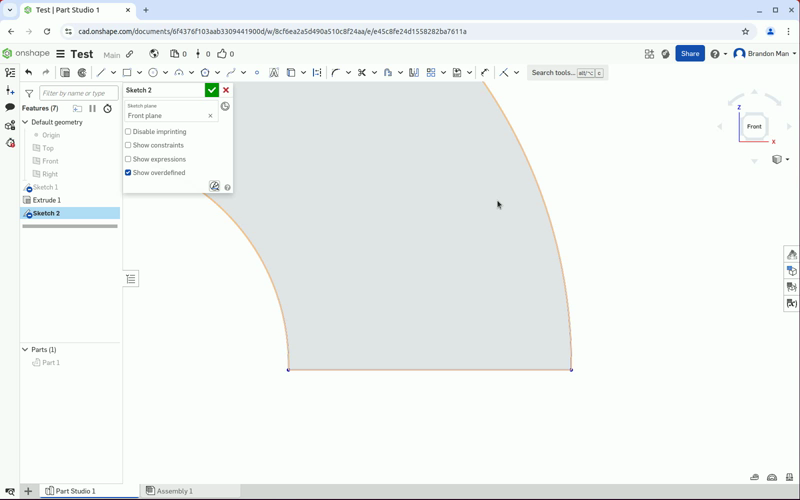
click(497, 200)
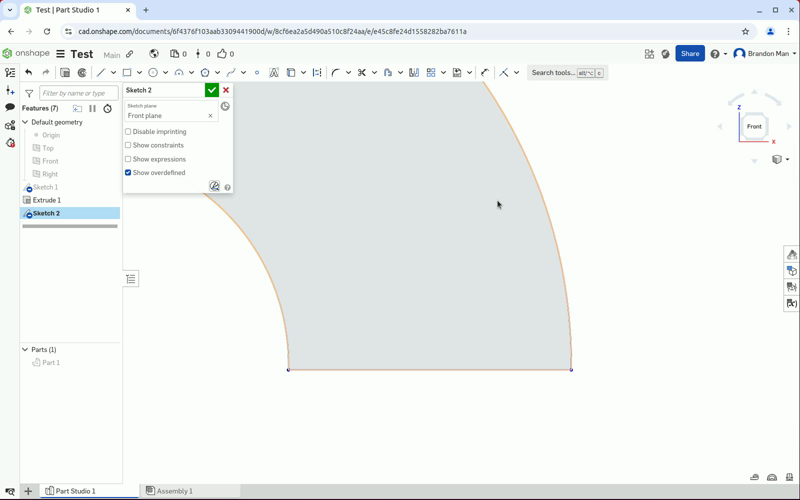
scroll(-6)
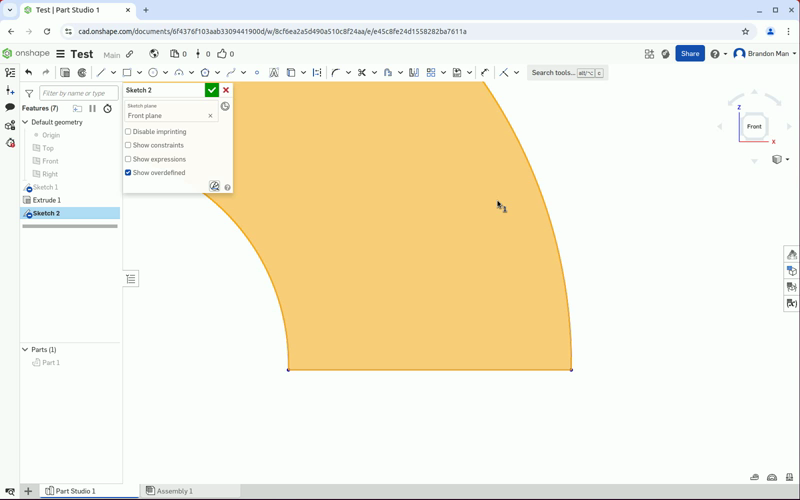
scroll(-6)
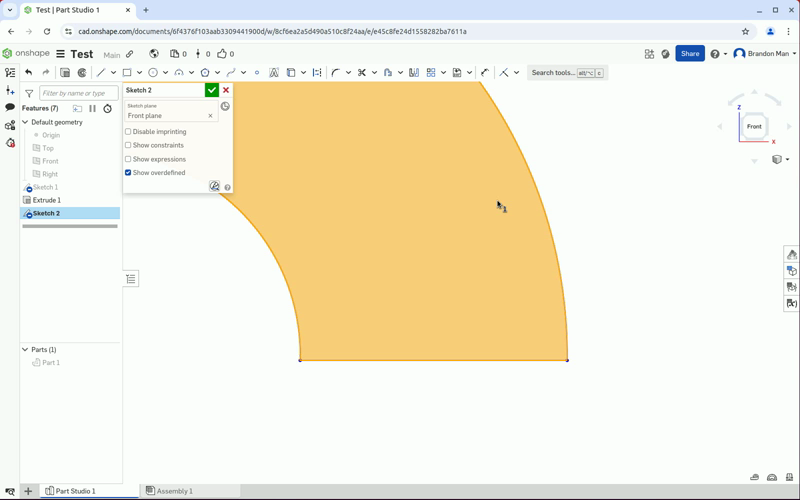
scroll(-6)
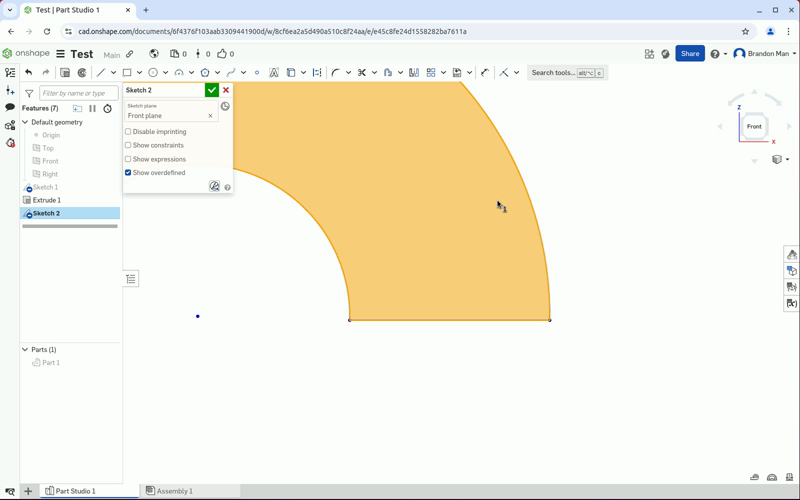
scroll(-6)
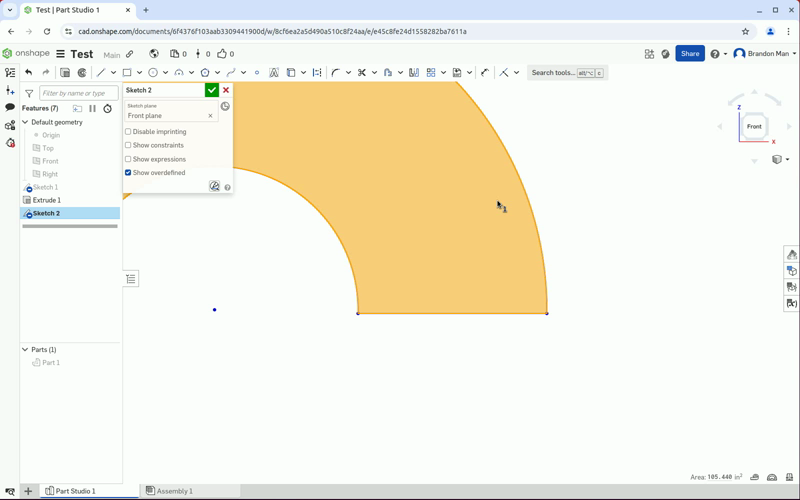
scroll(-6)
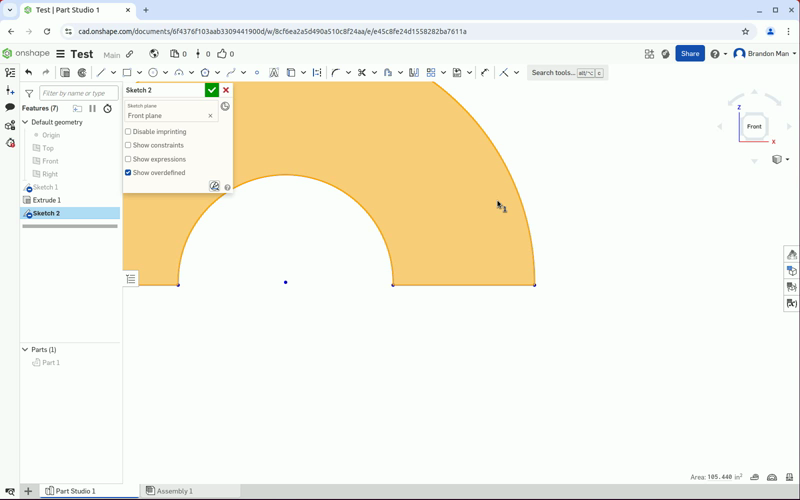
scroll(-6)
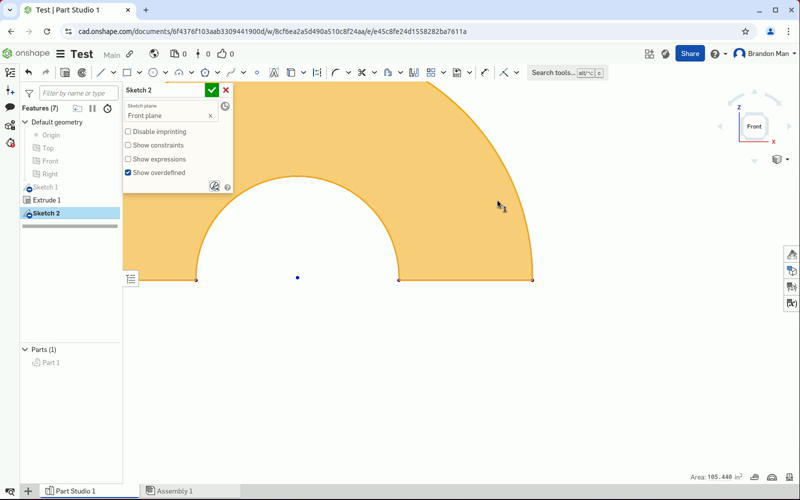
scroll(-6)
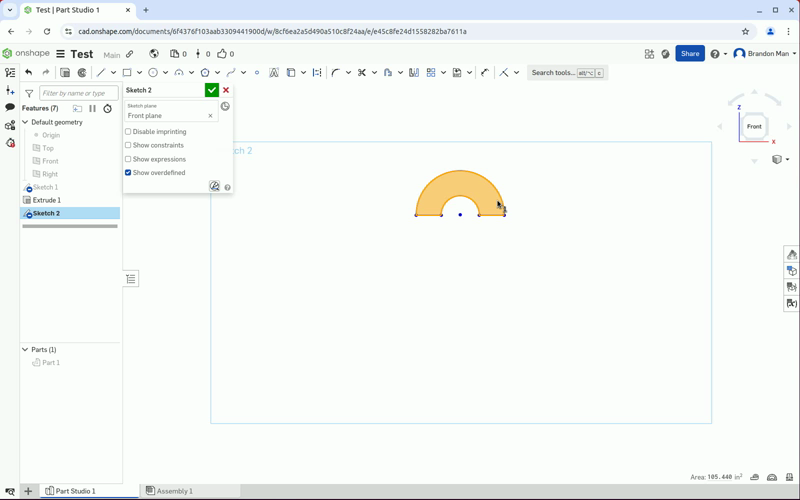
mouse_move(73, 352)
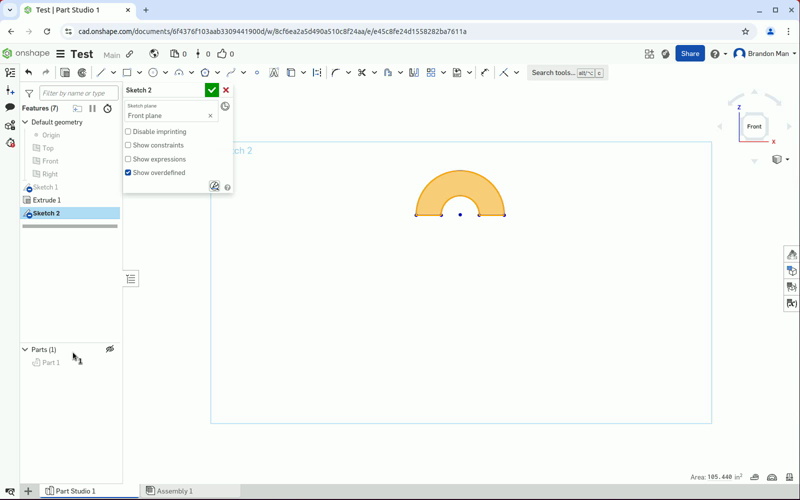
key(shift+y)
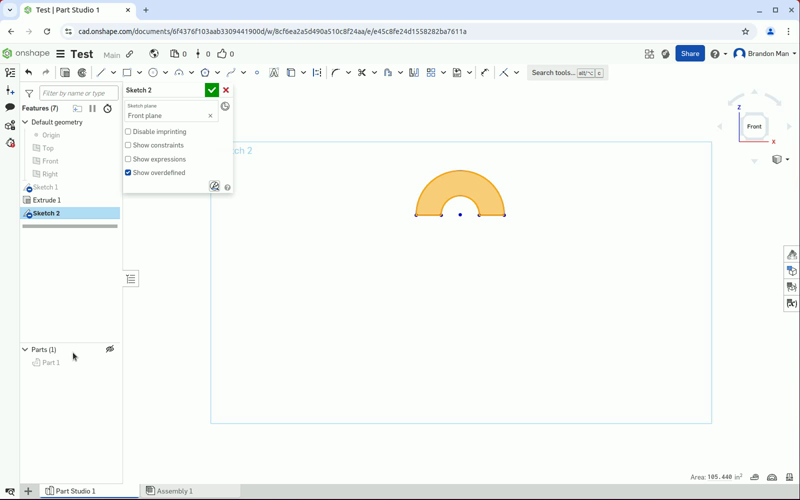
key(shift+e)
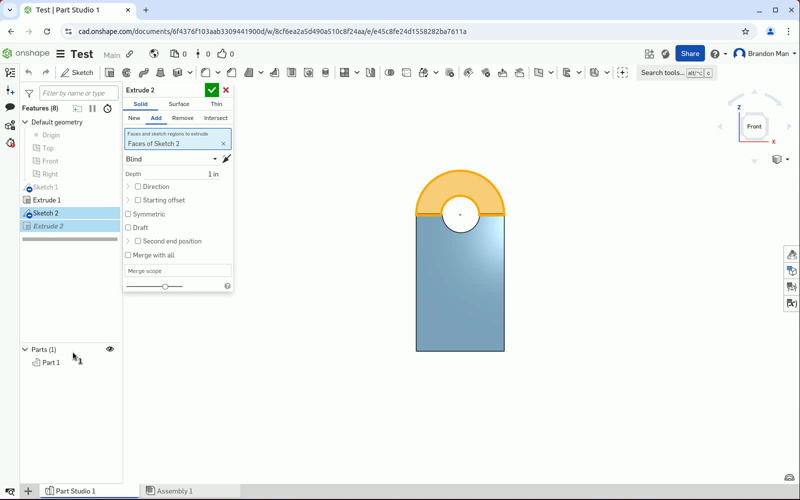
mouse_move(143, 106)
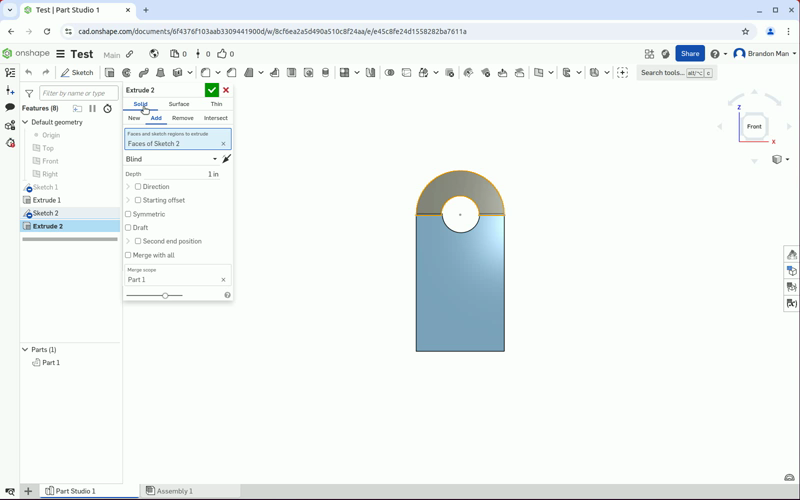
click(143, 106)
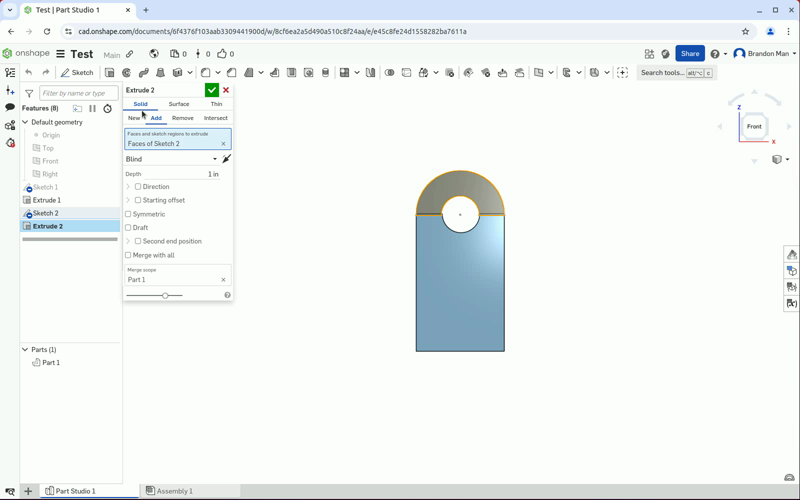
mouse_move(137, 120)
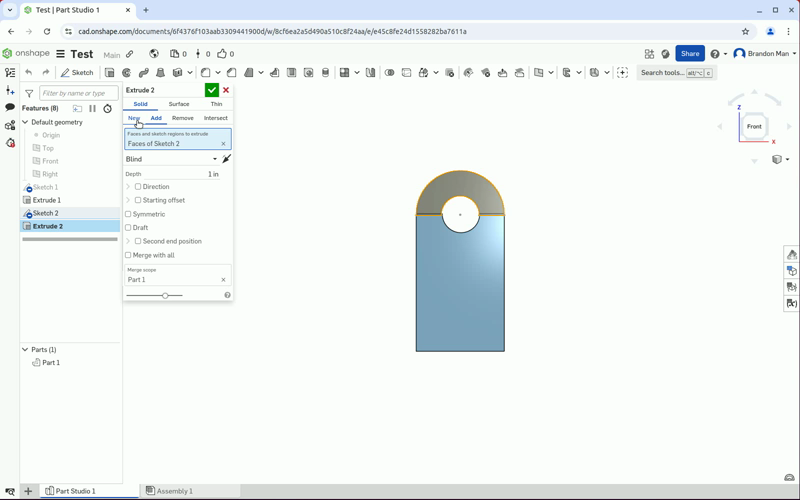
click(137, 120)
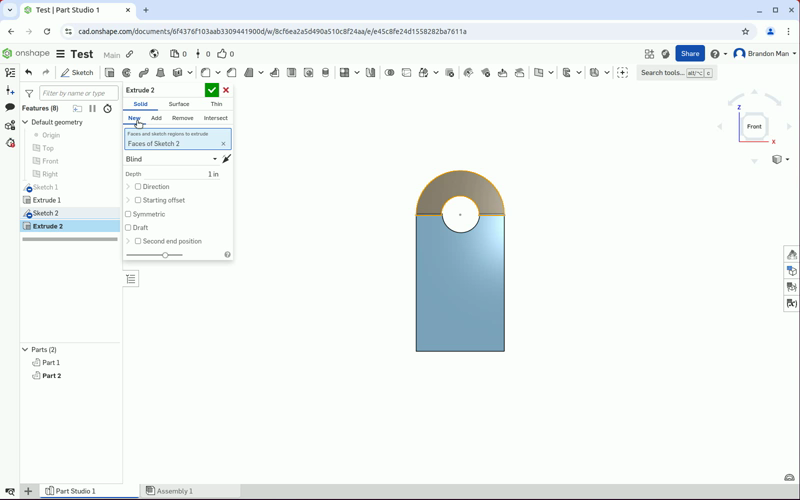
key(tab, 4)
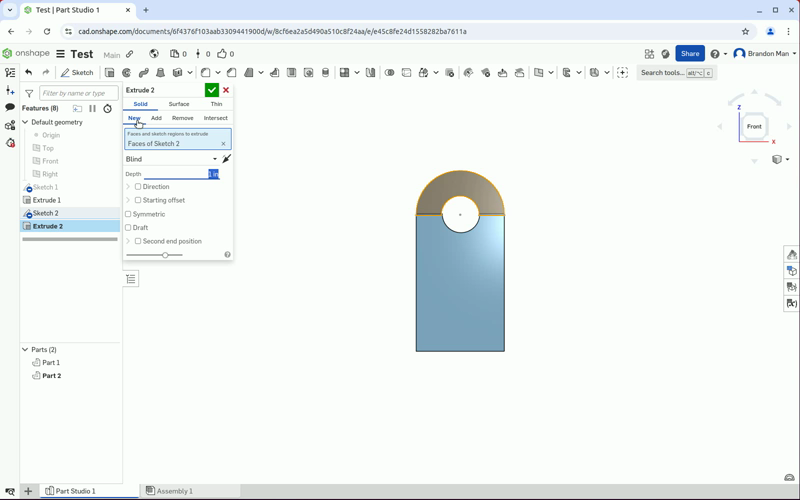
text(9.388)
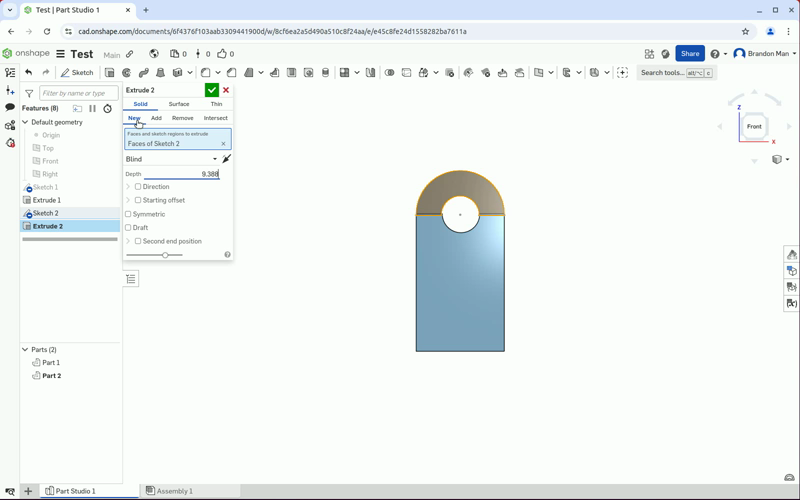
key(enter)
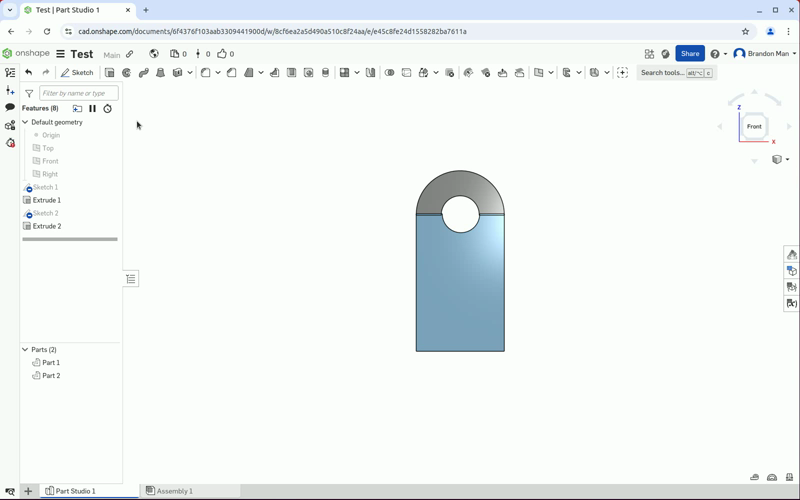
key(shift+h)
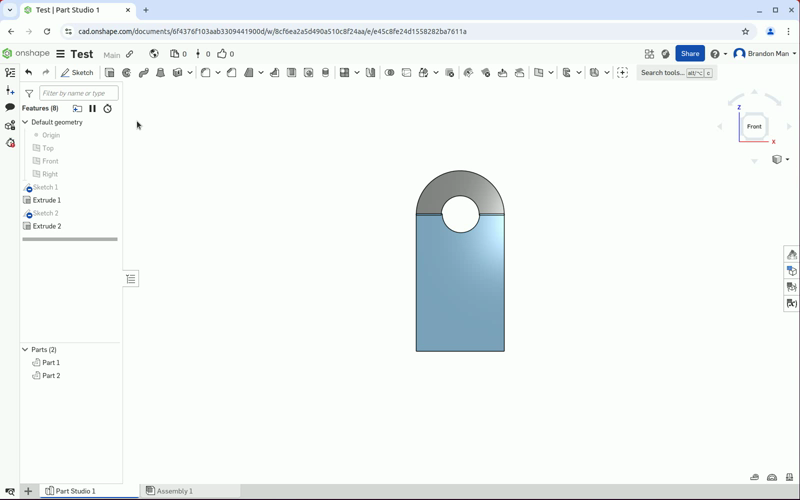
key(shift+h)
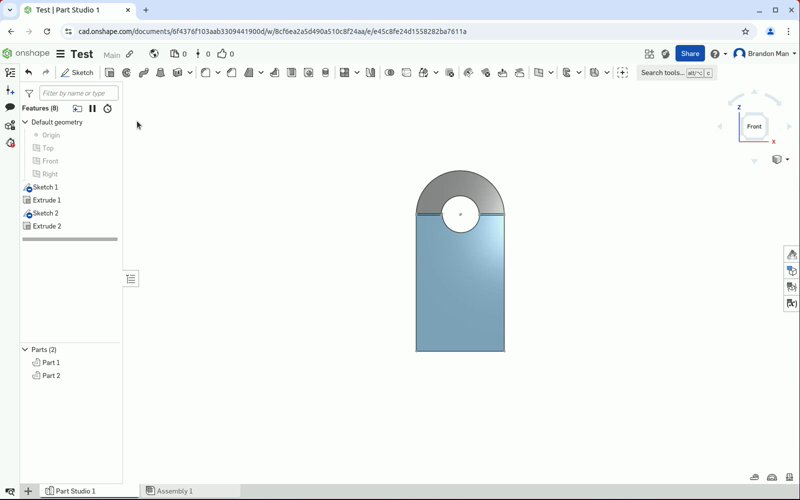
key(shift+7)
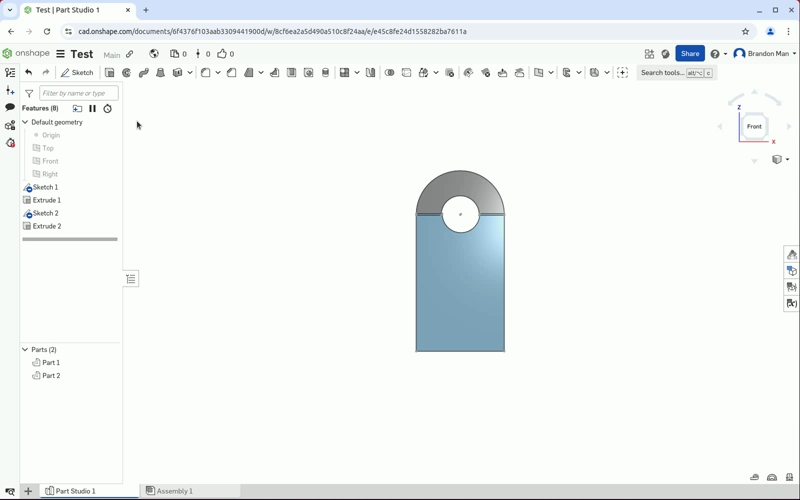
key(left, 2)
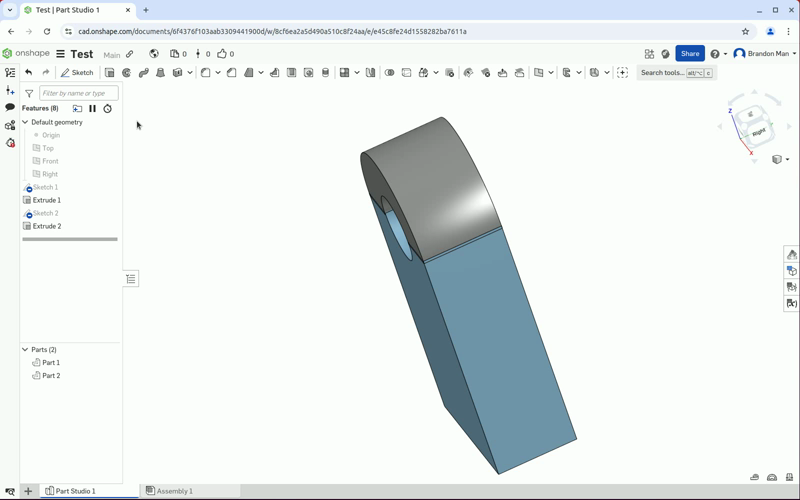
key(down, 2)
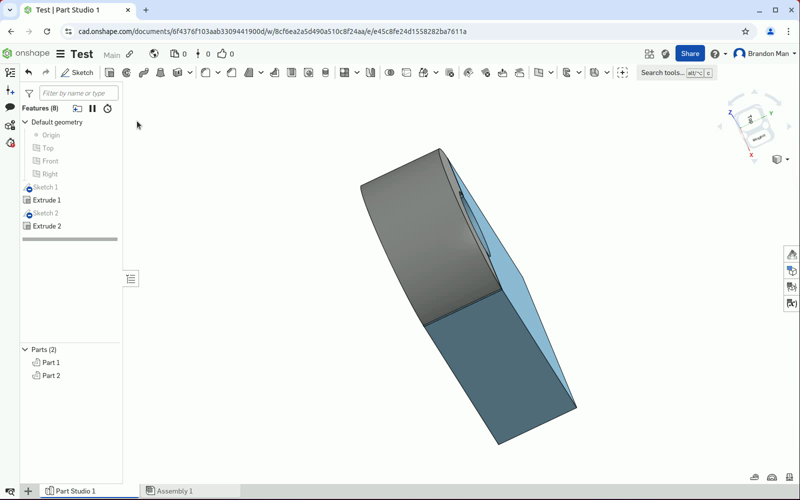
key(up, 2)
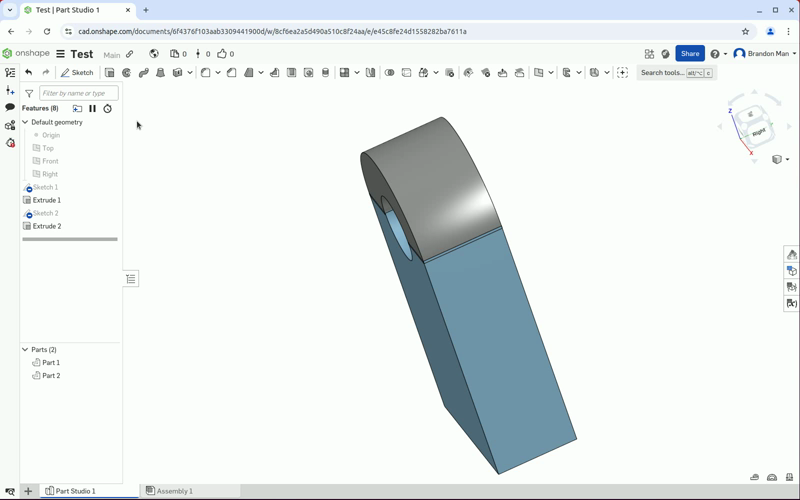
key(right, 2)
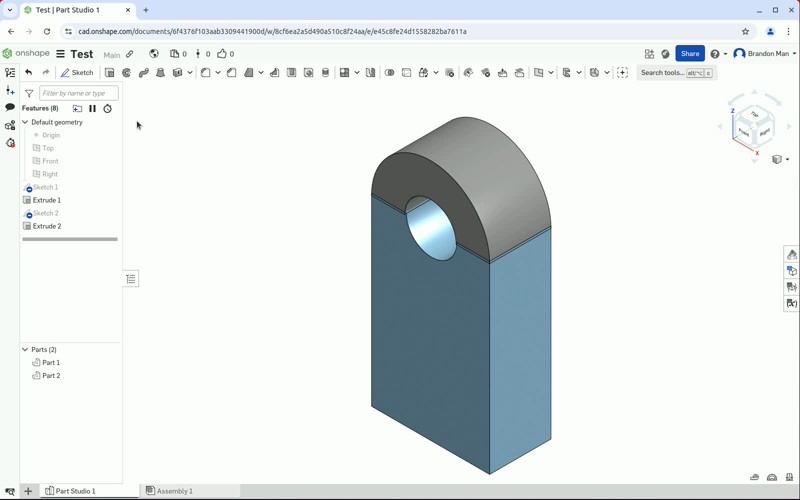
mouse_move(73, 189)
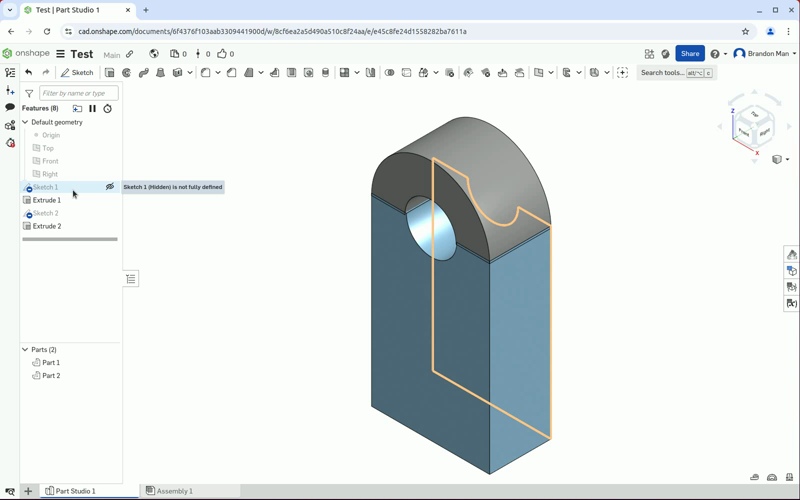
click(73, 189)